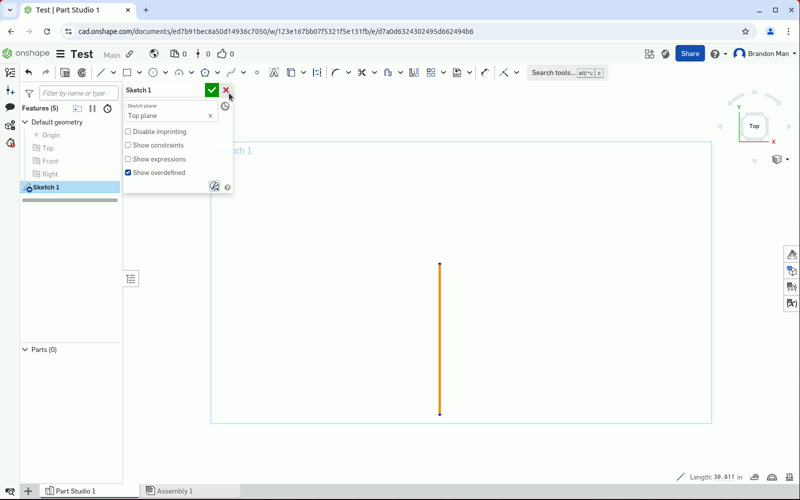
key(shift+h)
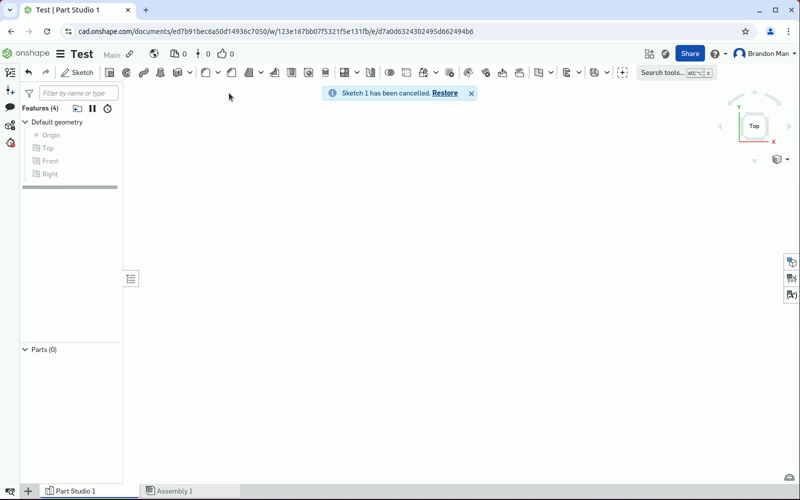
mouse_move(73, 352)
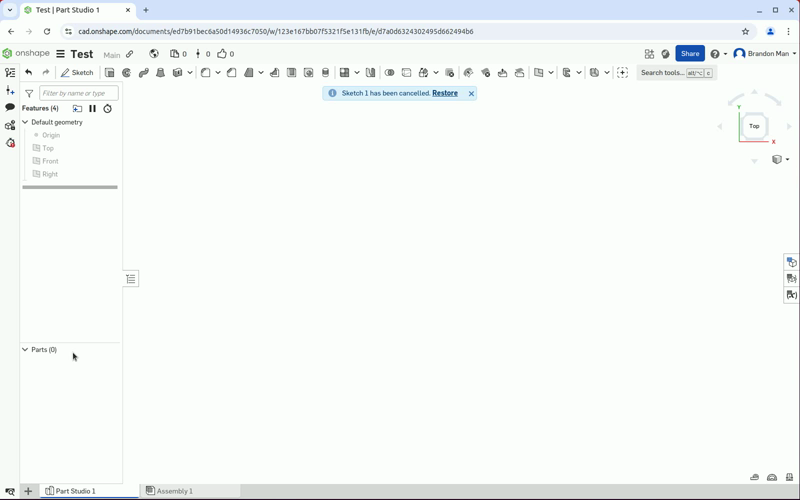
key(y)
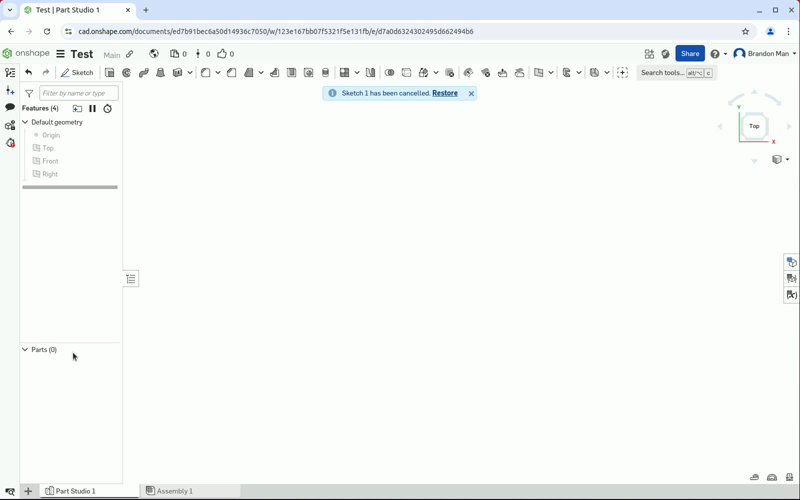
key(shift+p)
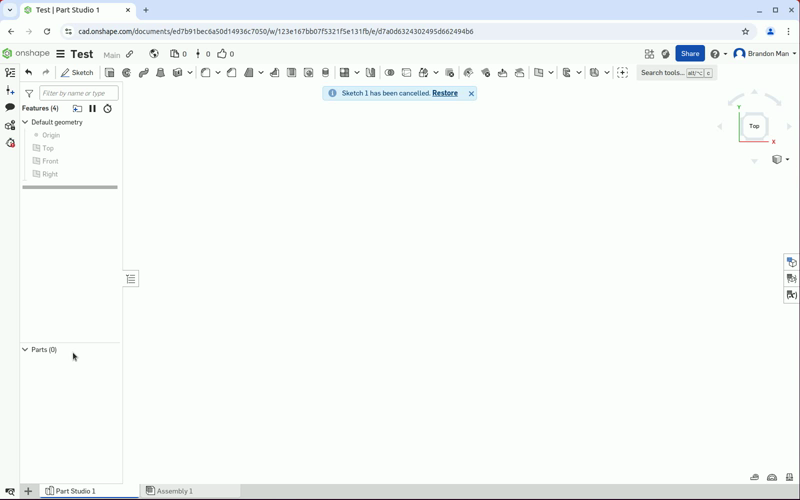
key(space)
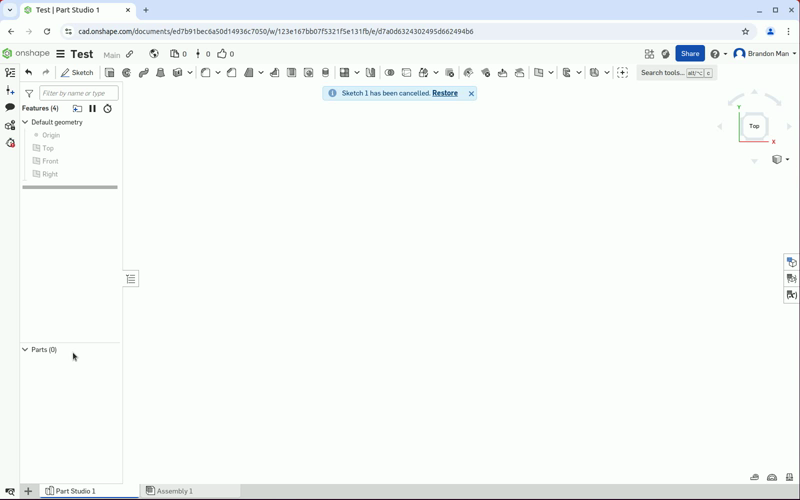
key_down(shift)
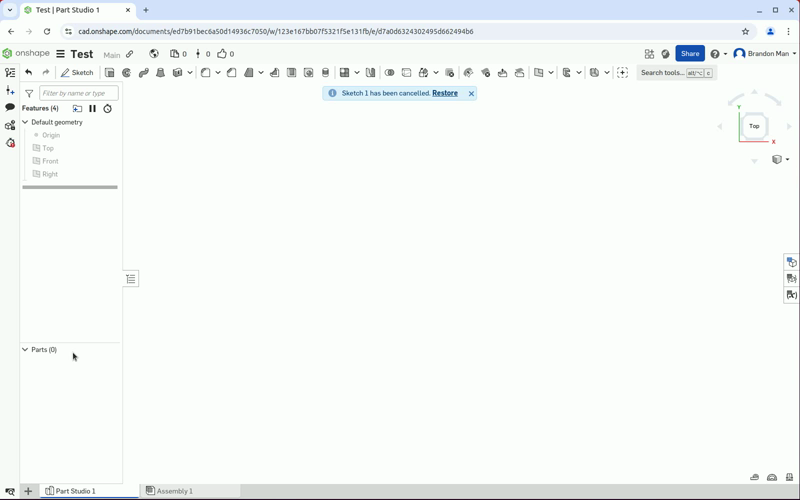
key(up)
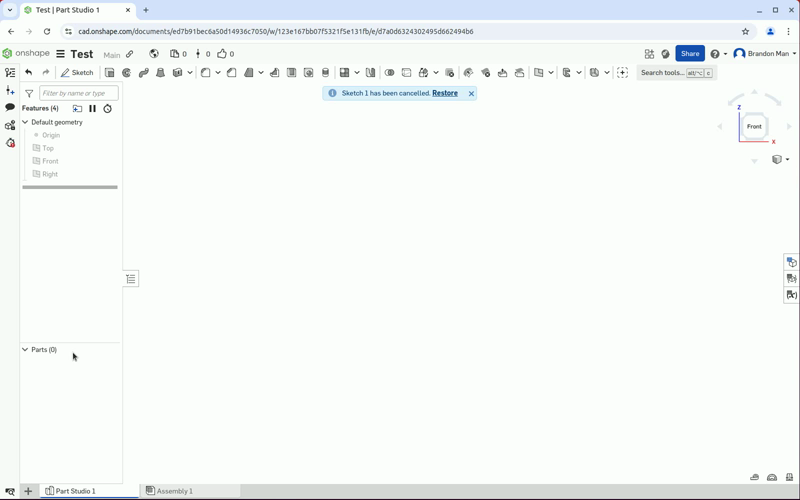
key_up(shift)
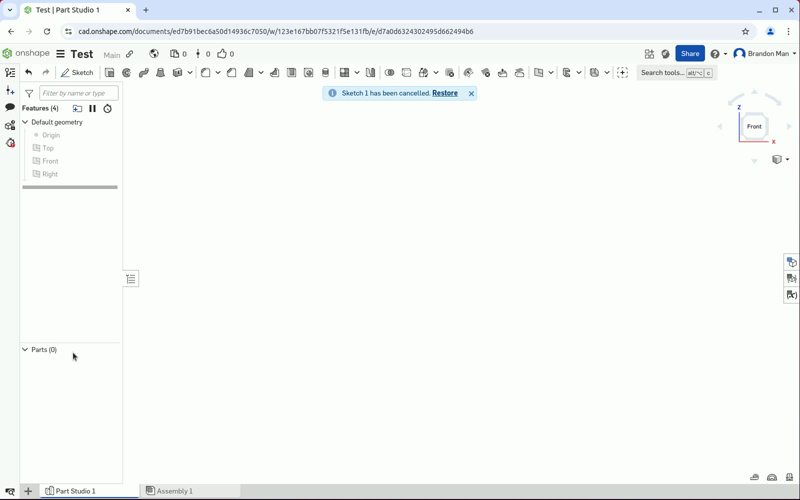
mouse_move(73, 352)
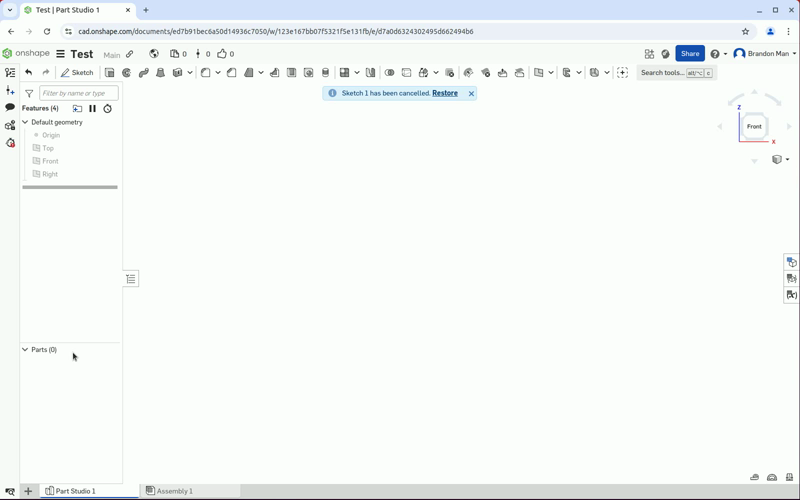
key(shift+y)
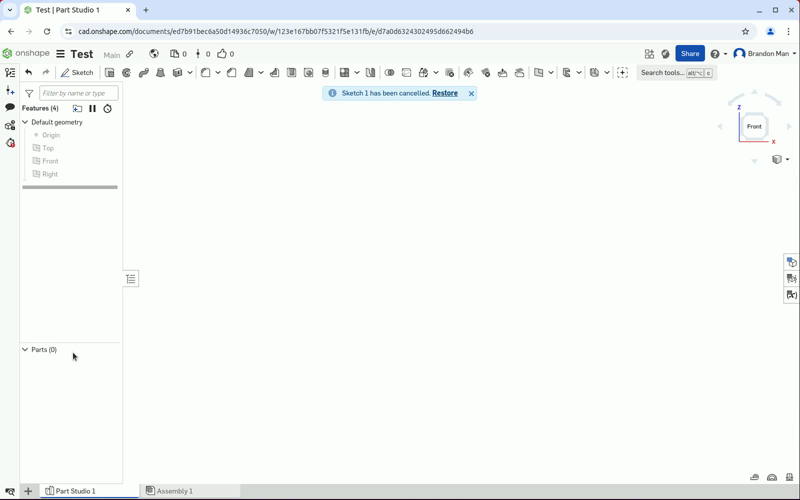
key(shift+s)
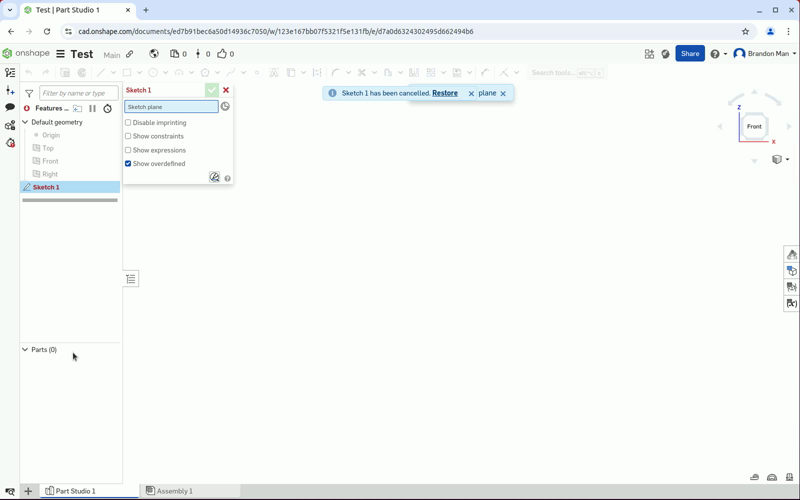
mouse_move(73, 163)
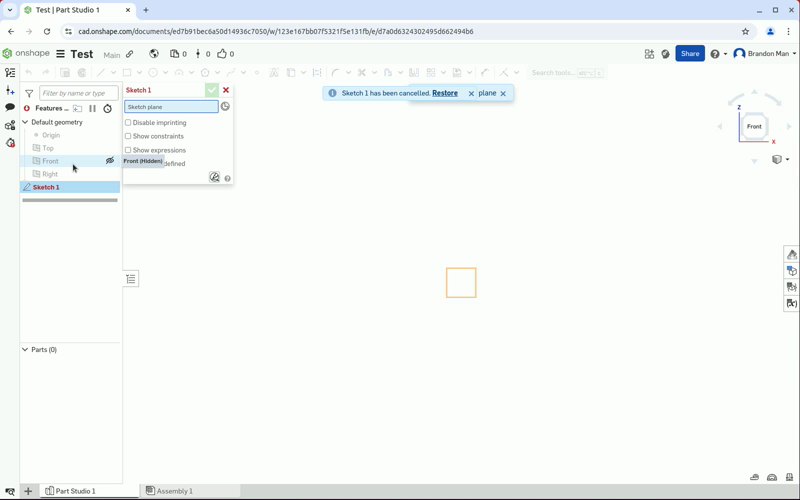
click(73, 163)
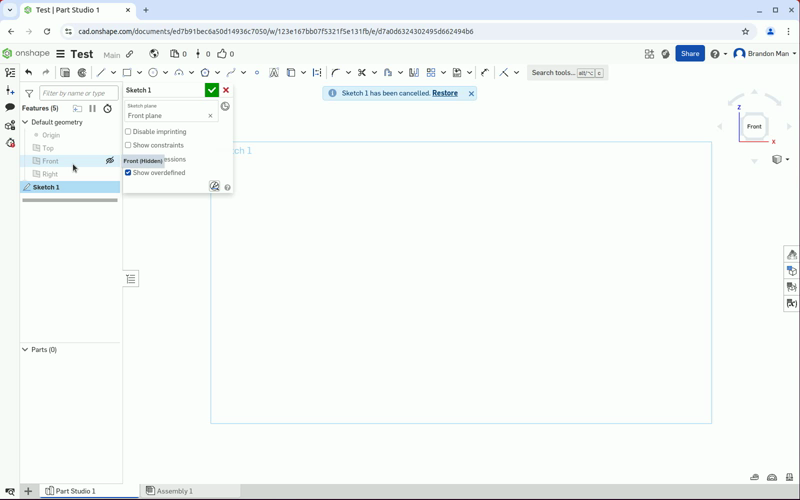
mouse_move(73, 352)
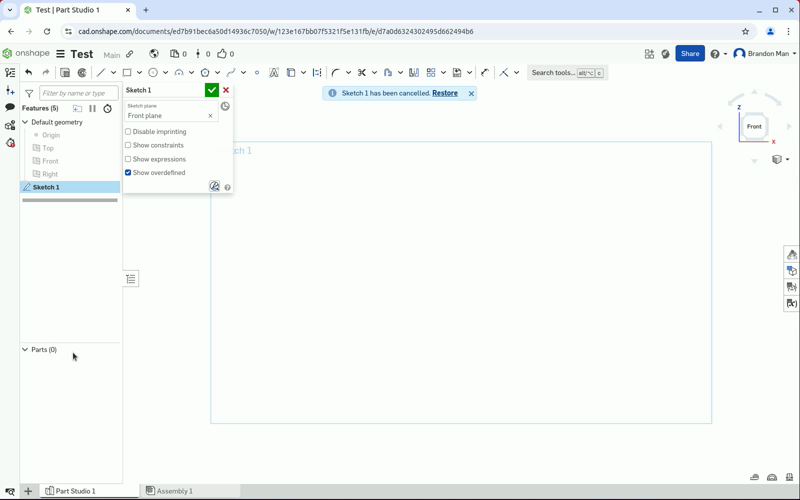
key(y)
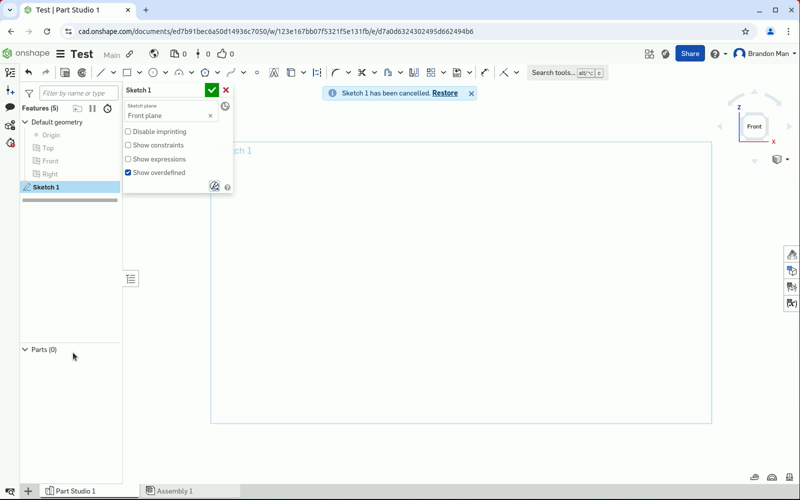
key(l)
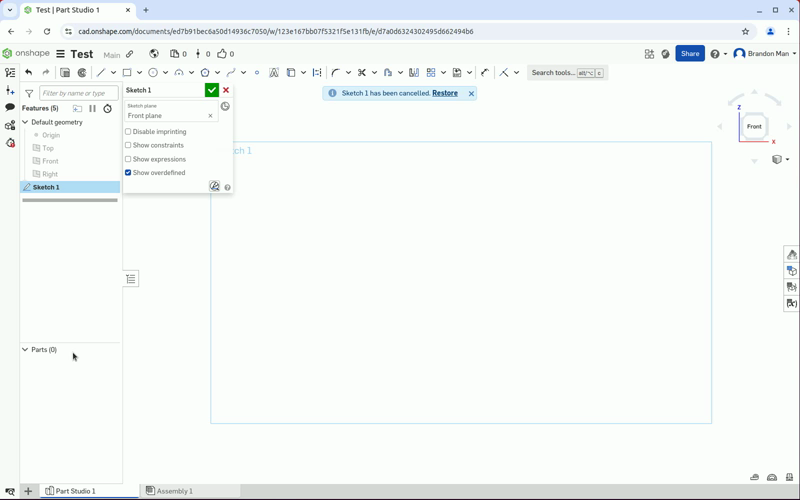
key_down(shift)
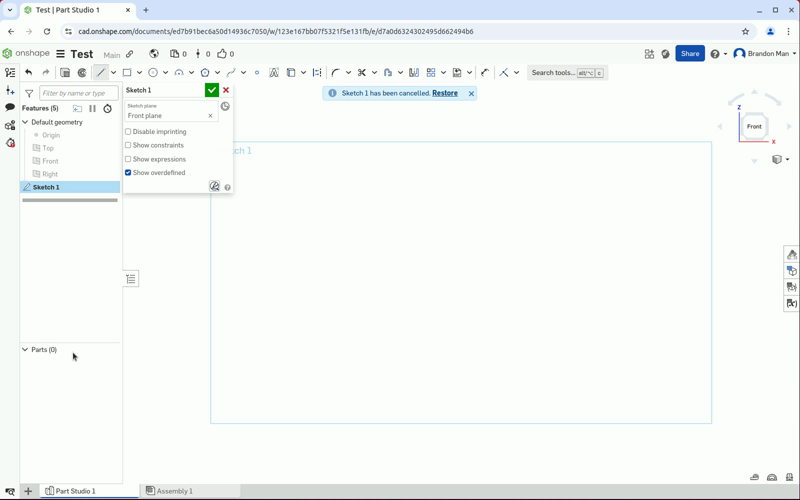
mouse_move(445, 273)
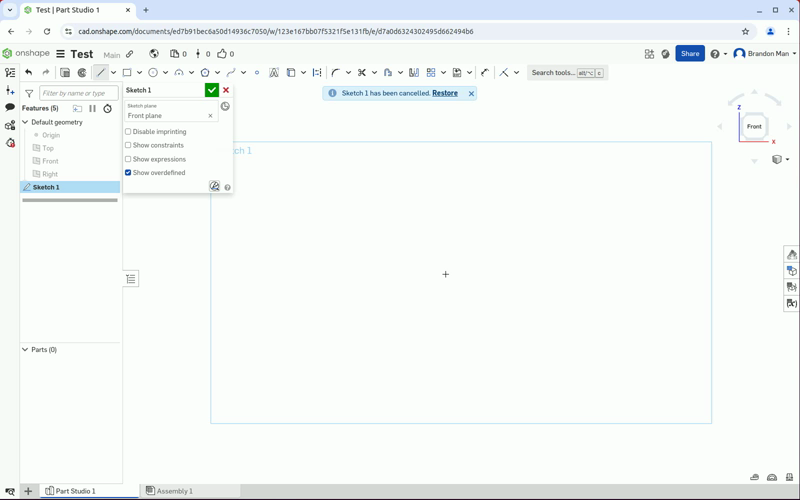
click(445, 273)
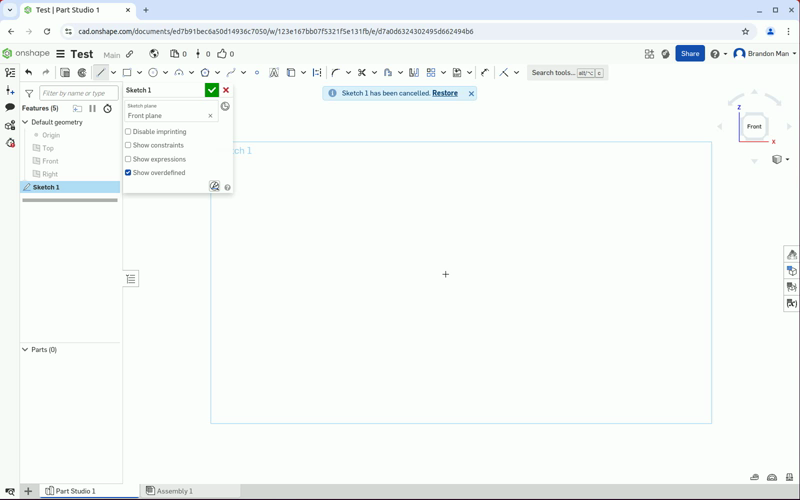
key_up(shift)
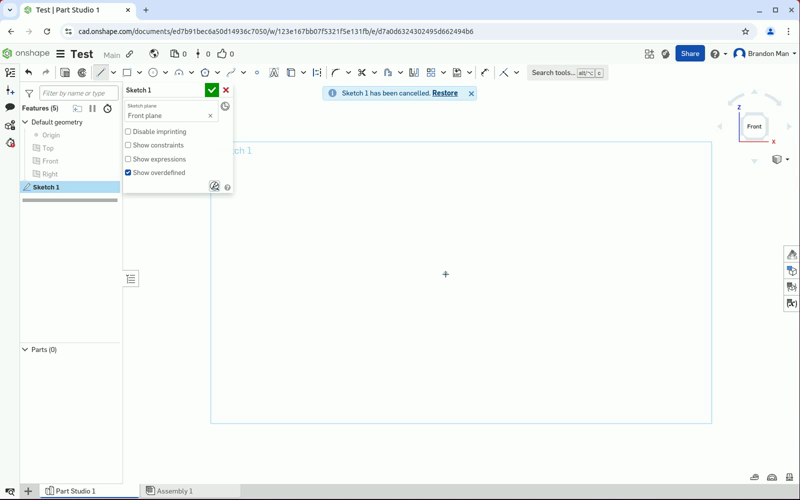
key_down(shift)
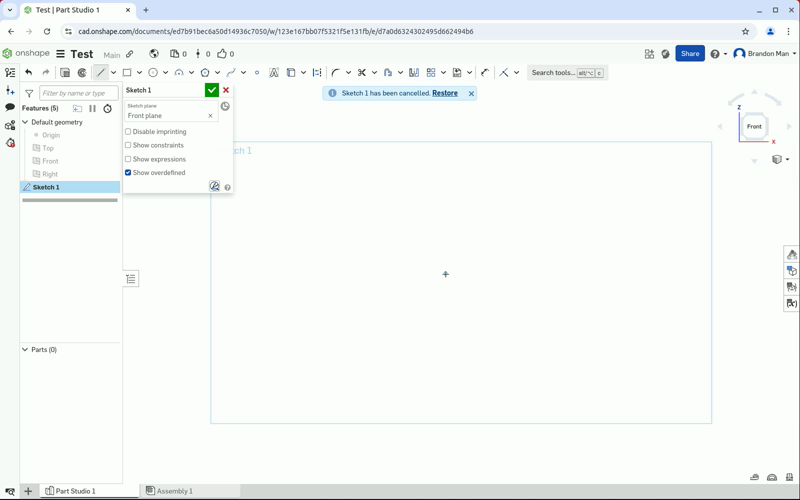
mouse_move(475, 273)
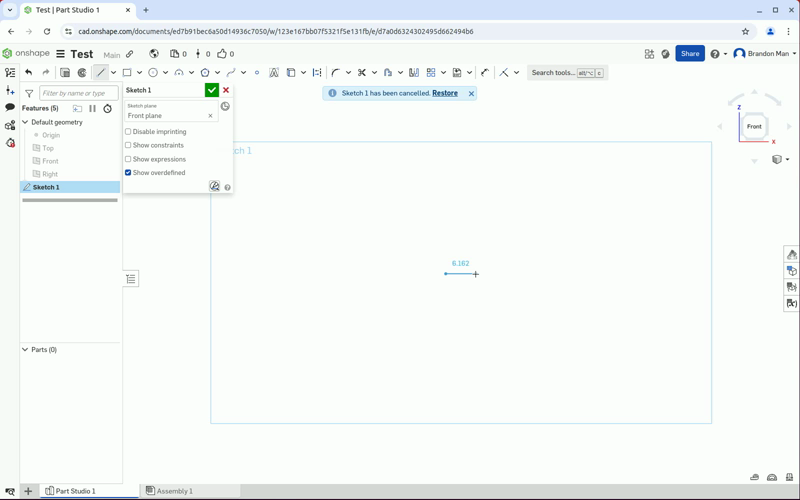
mouse_move(454, 282)
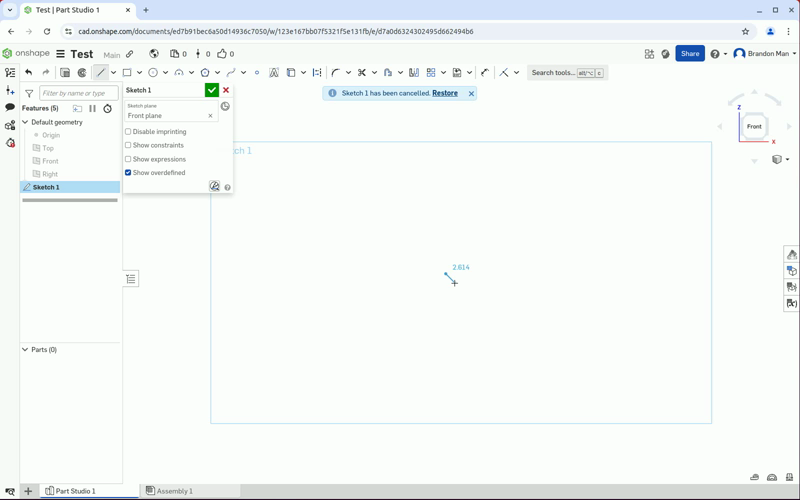
click(454, 282)
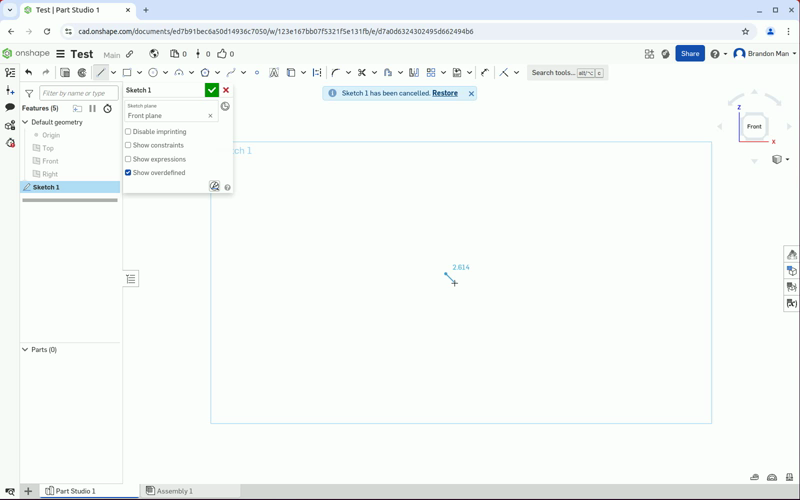
key_up(shift)
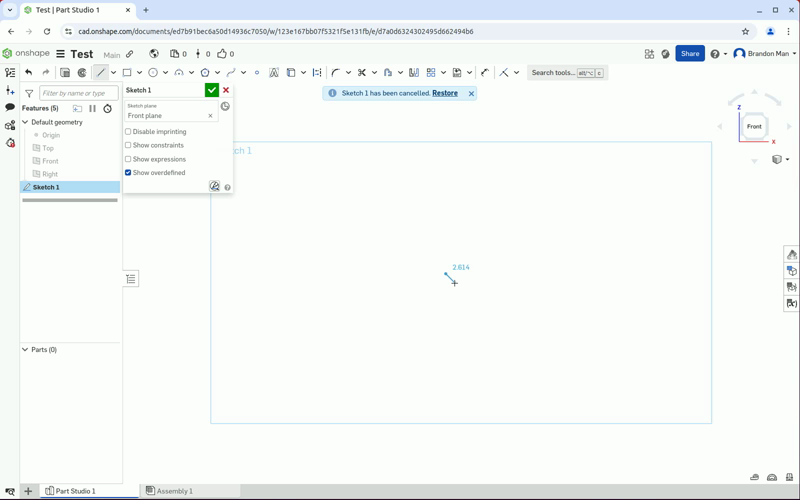
key_down(shift)
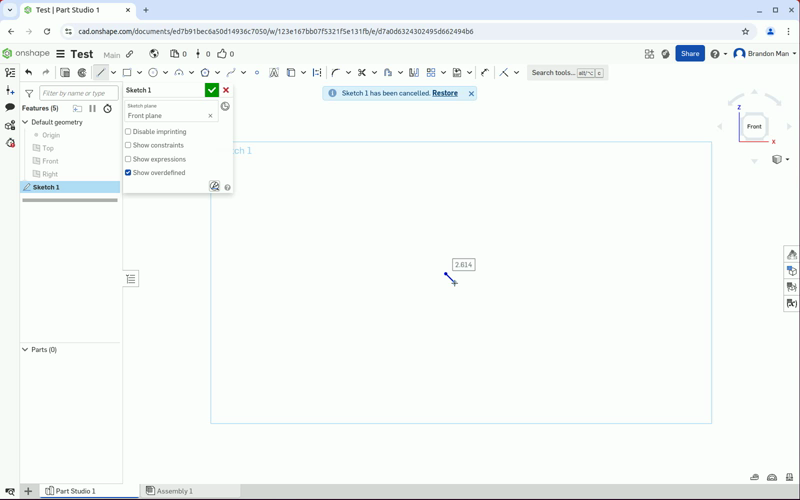
mouse_move(484, 282)
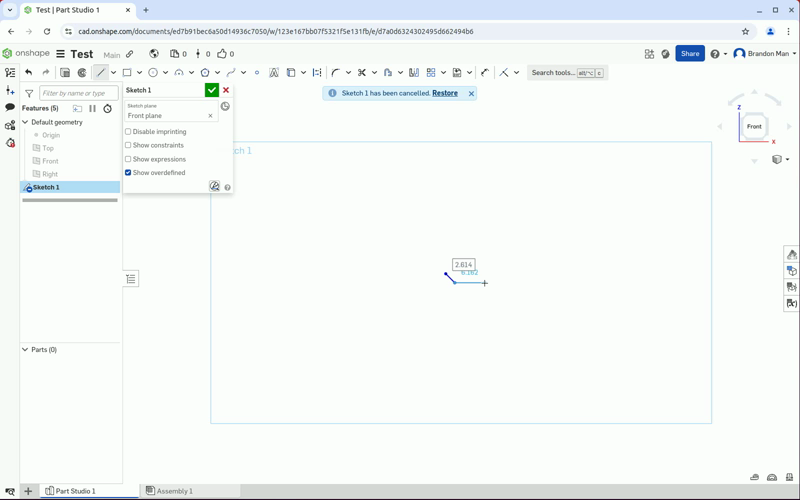
mouse_move(467, 282)
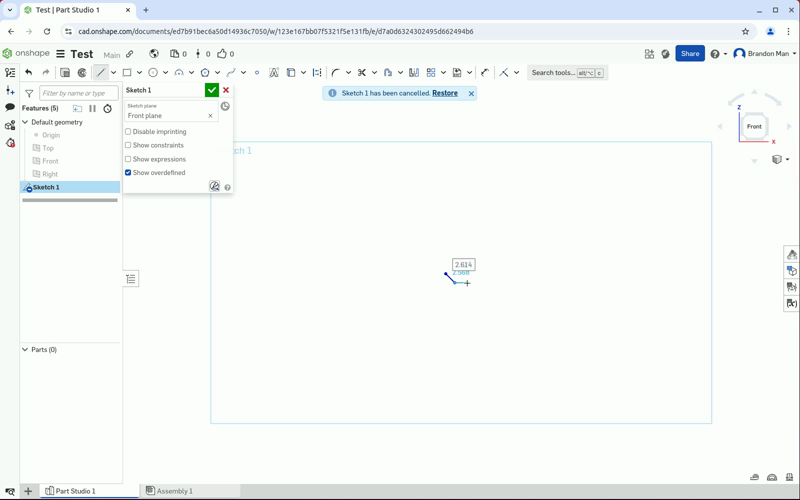
click(467, 282)
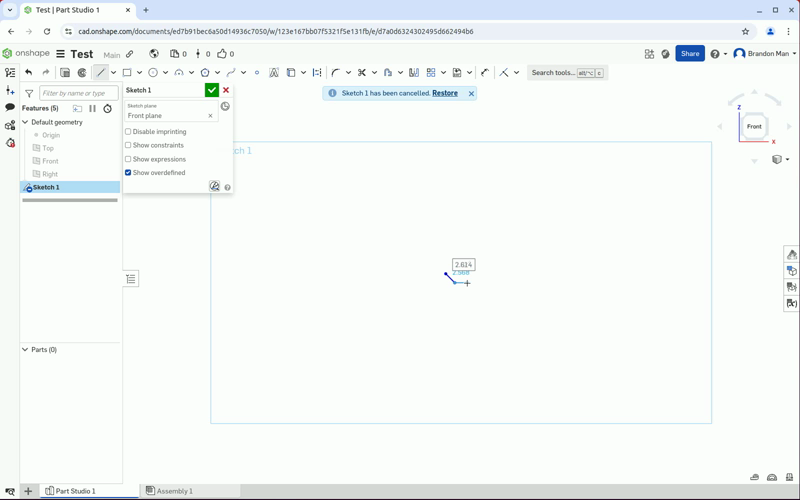
key_up(shift)
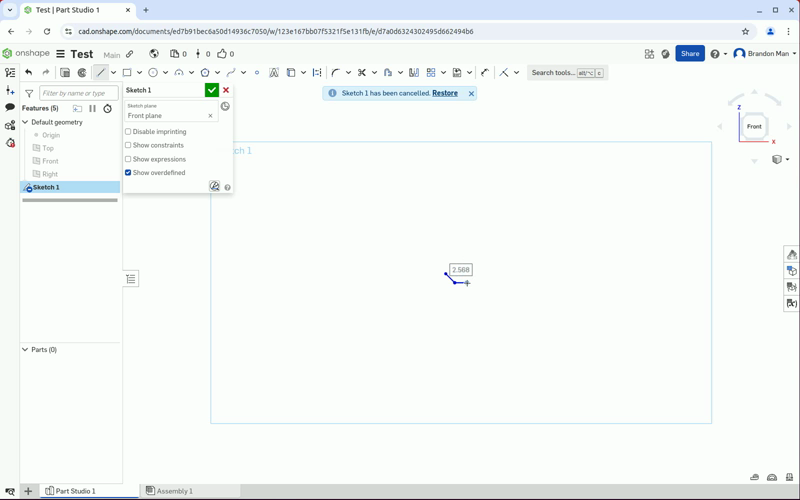
key_down(shift)
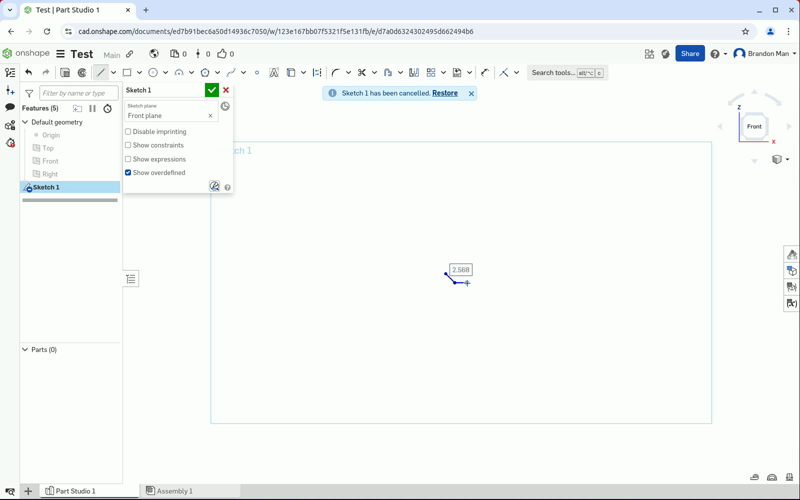
mouse_move(497, 282)
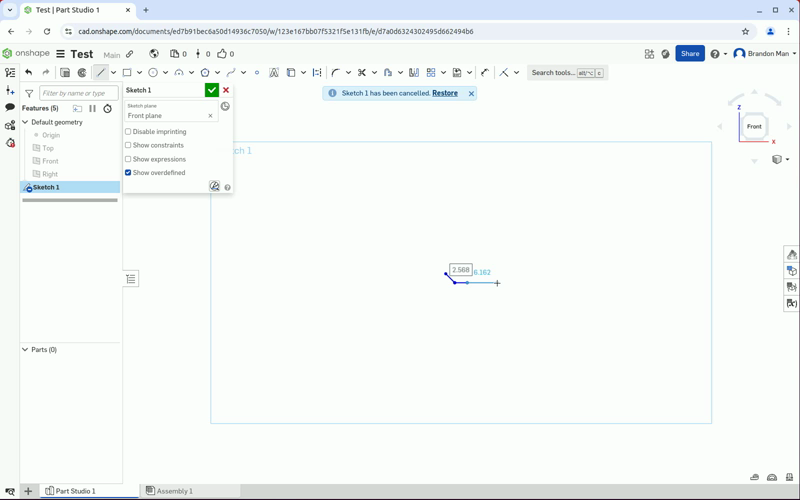
mouse_move(476, 272)
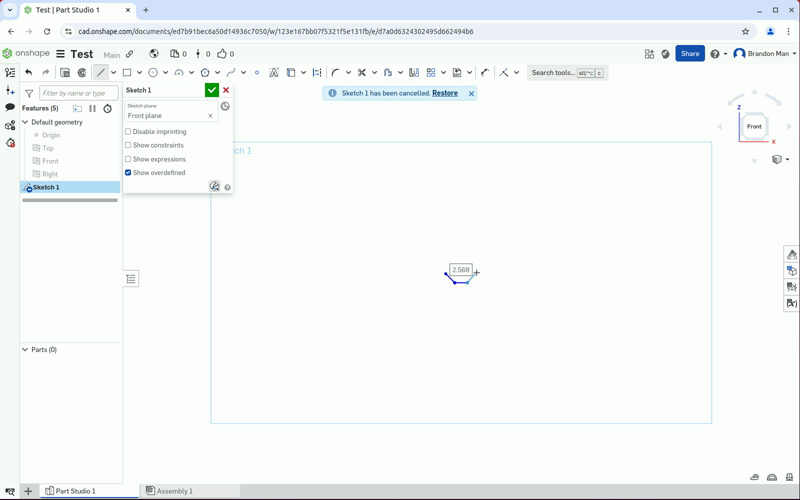
click(476, 272)
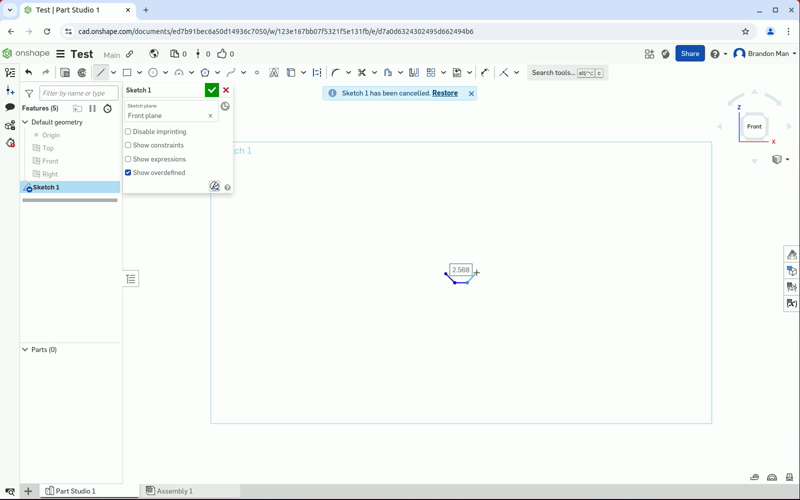
key_up(shift)
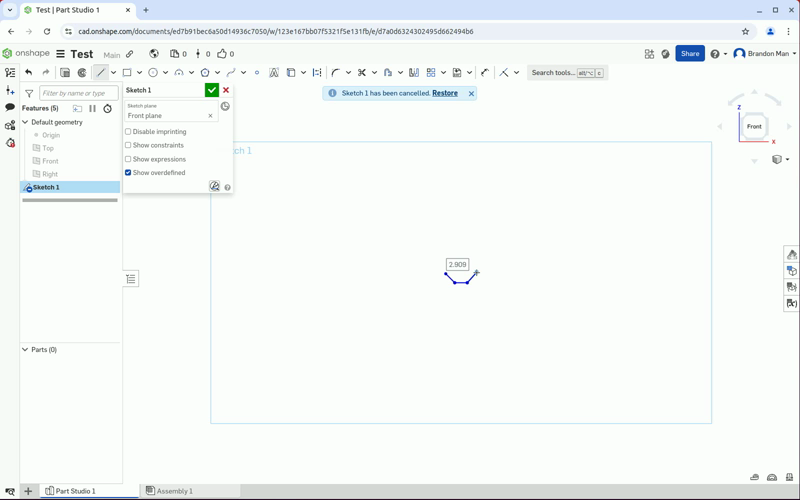
key_down(shift)
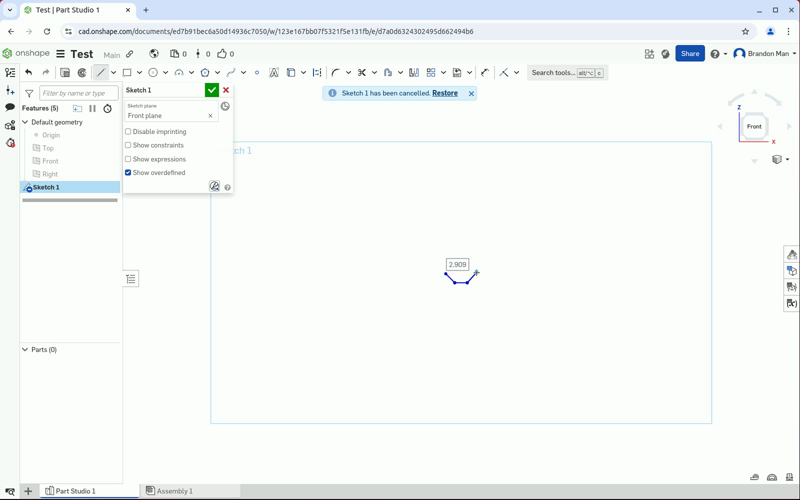
mouse_move(506, 272)
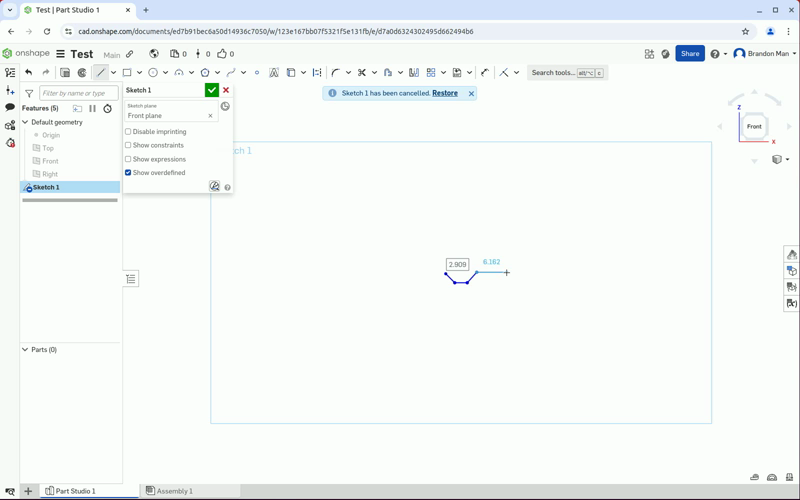
mouse_move(456, 273)
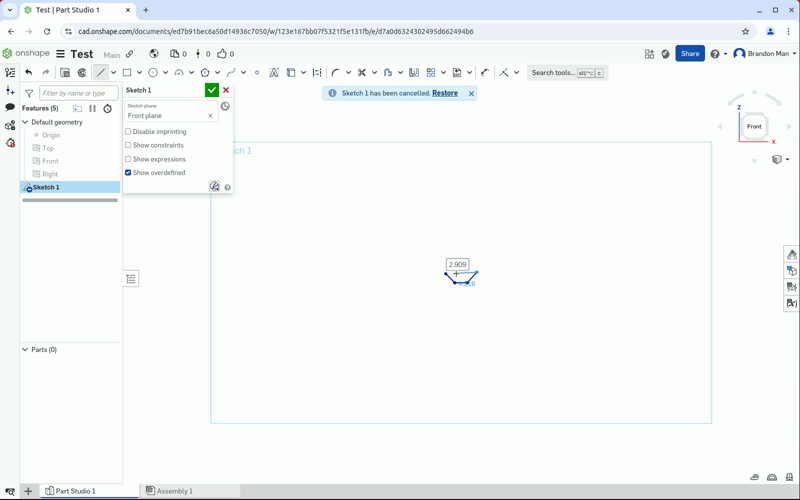
click(456, 273)
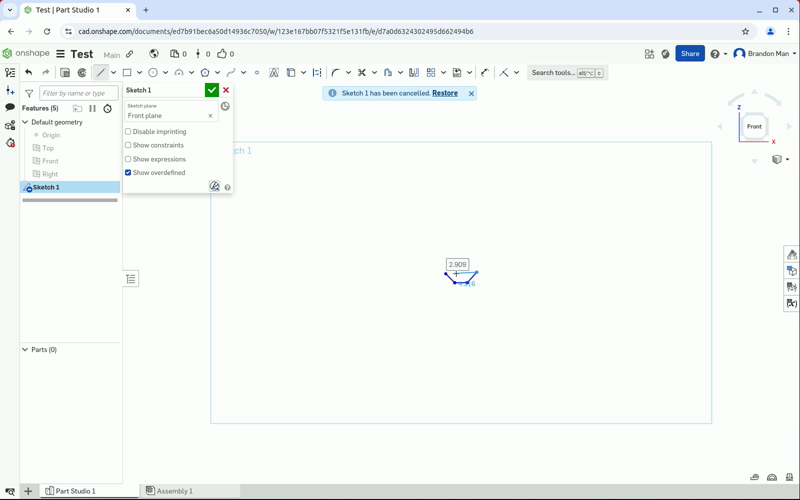
key_up(shift)
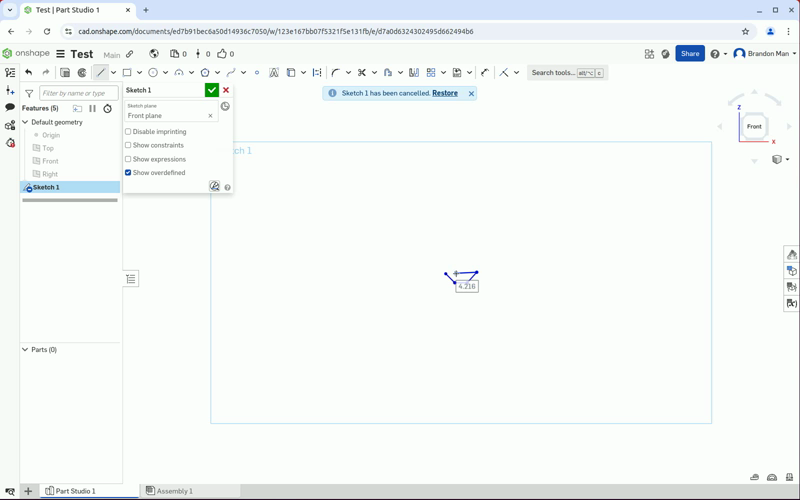
mouse_move(486, 273)
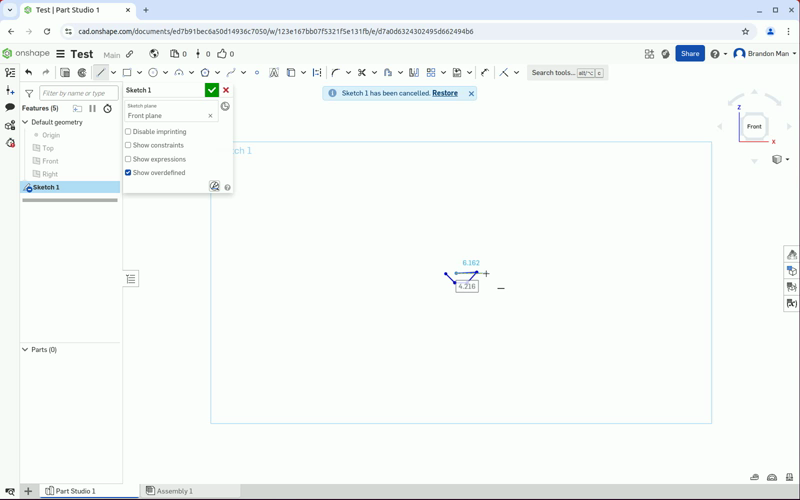
key_down(shift)
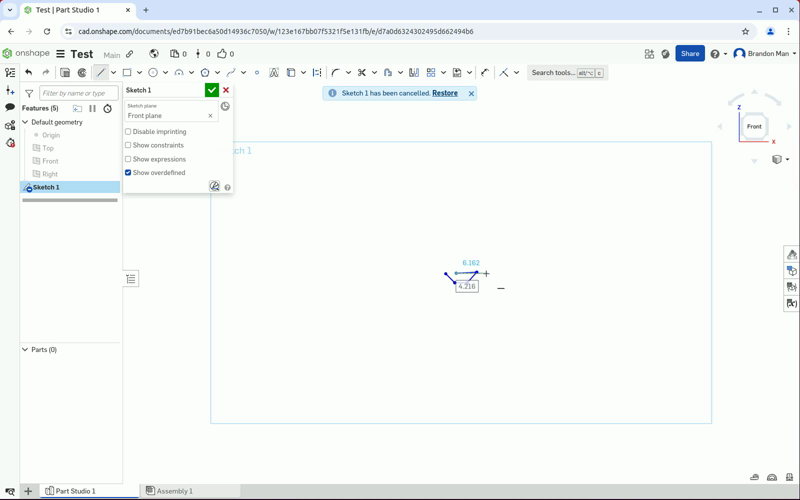
mouse_move(445, 273)
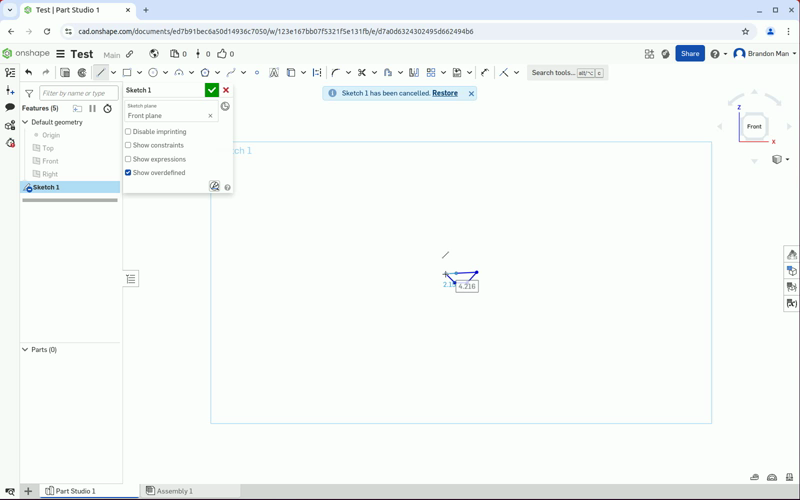
key_up(shift)
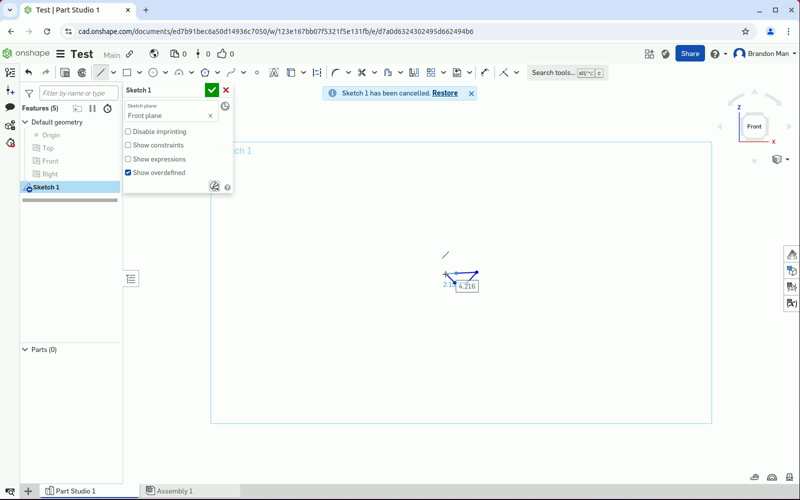
click(445, 273)
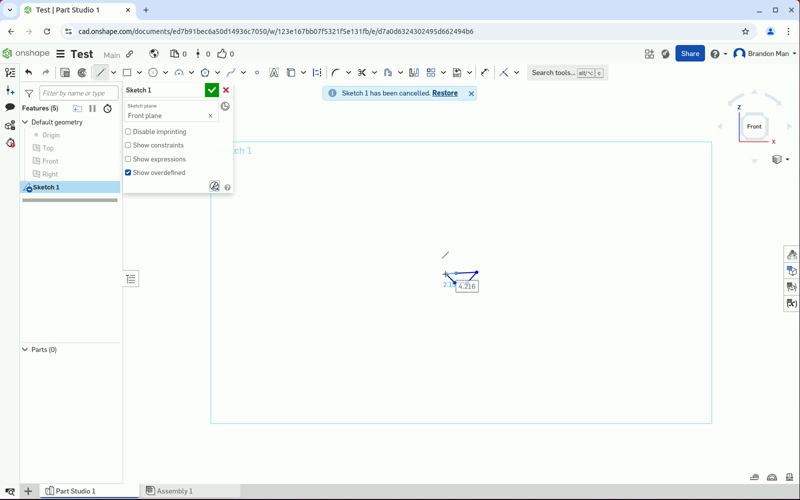
key(esc)
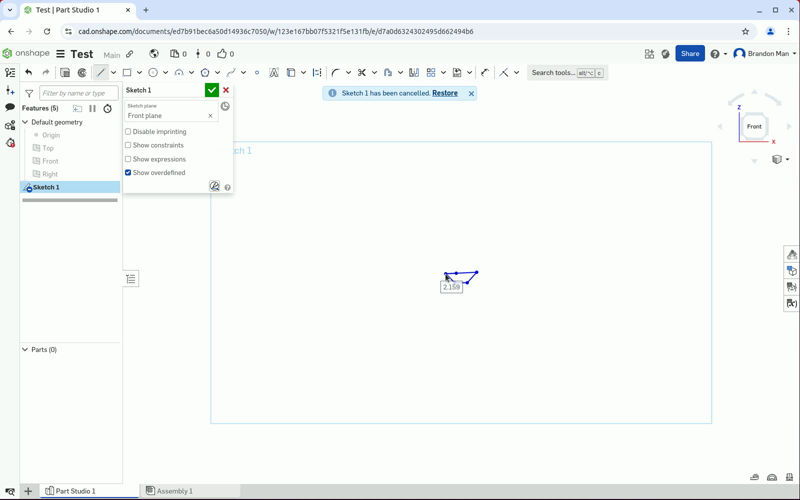
mouse_move(451, 277)
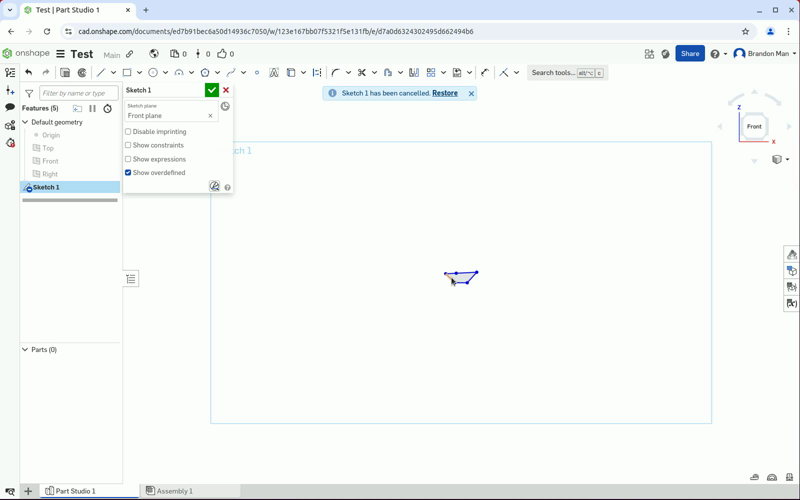
scroll(6)
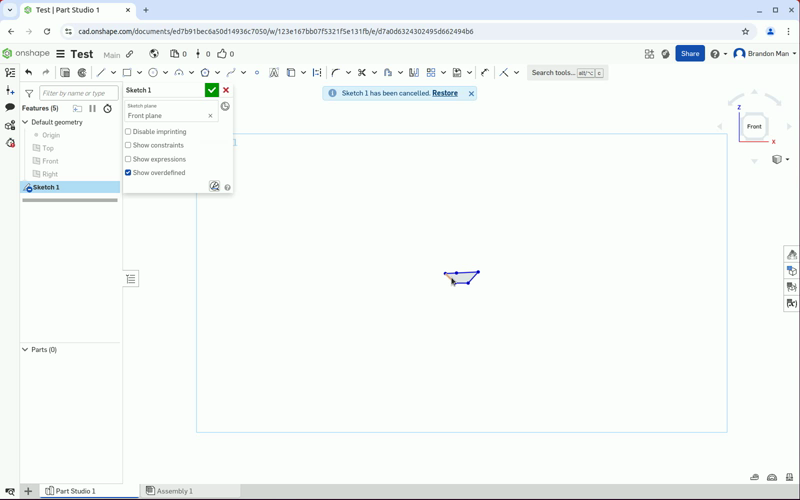
scroll(6)
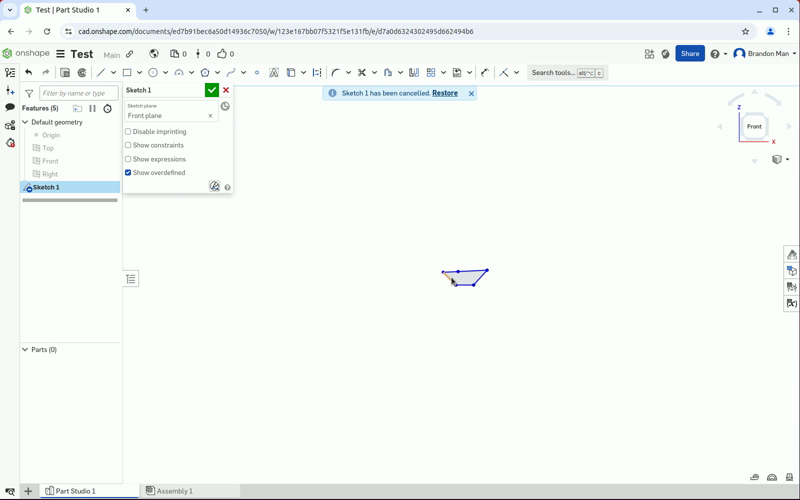
scroll(6)
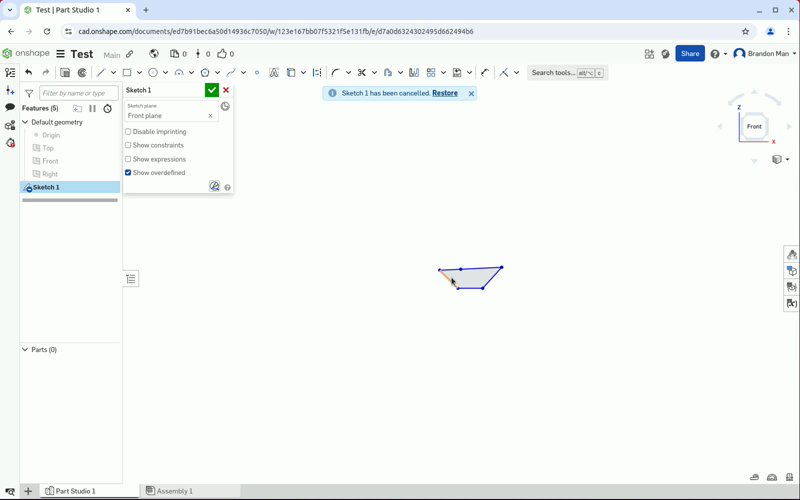
scroll(6)
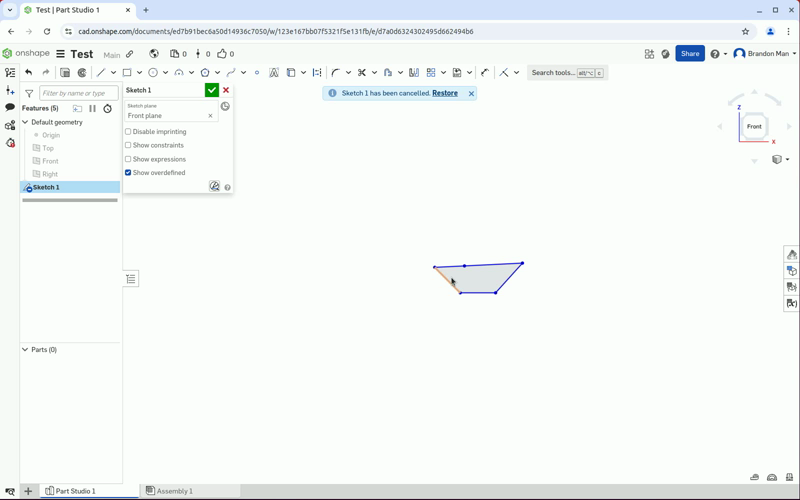
scroll(6)
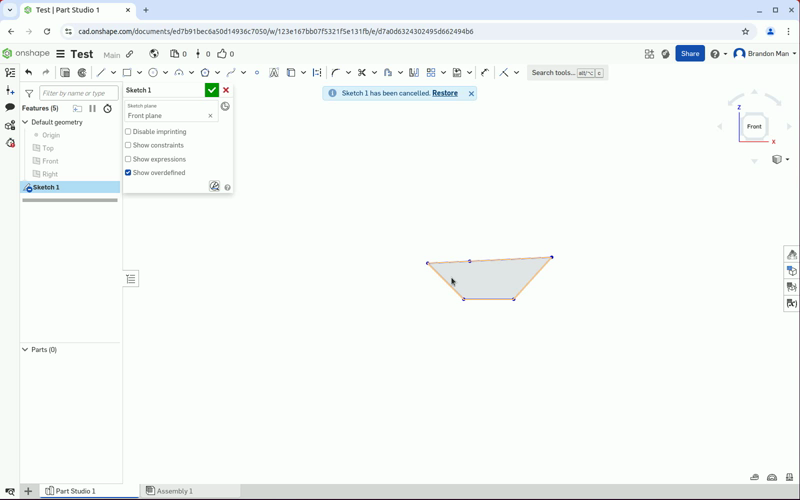
scroll(6)
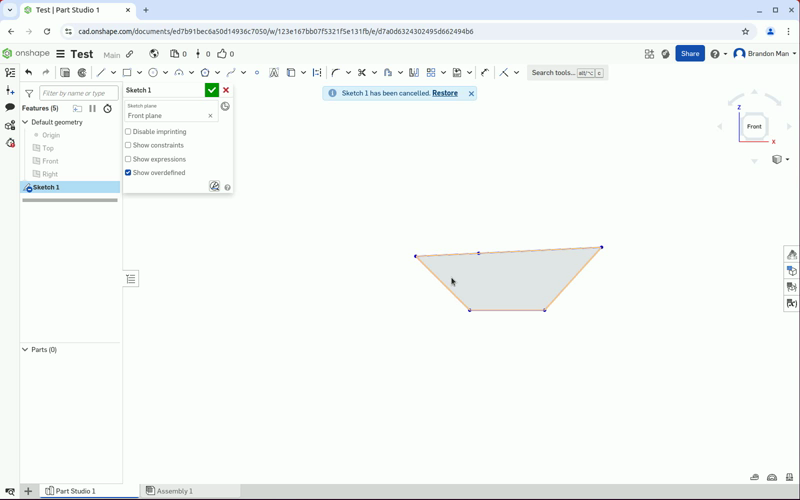
scroll(6)
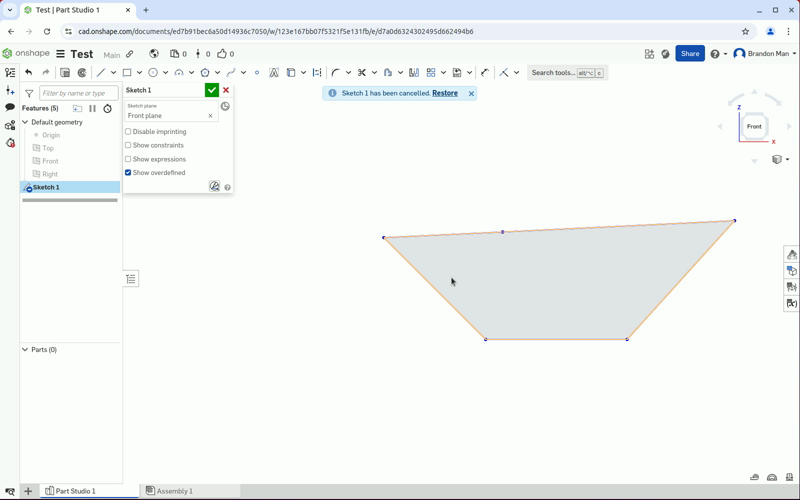
click(451, 277)
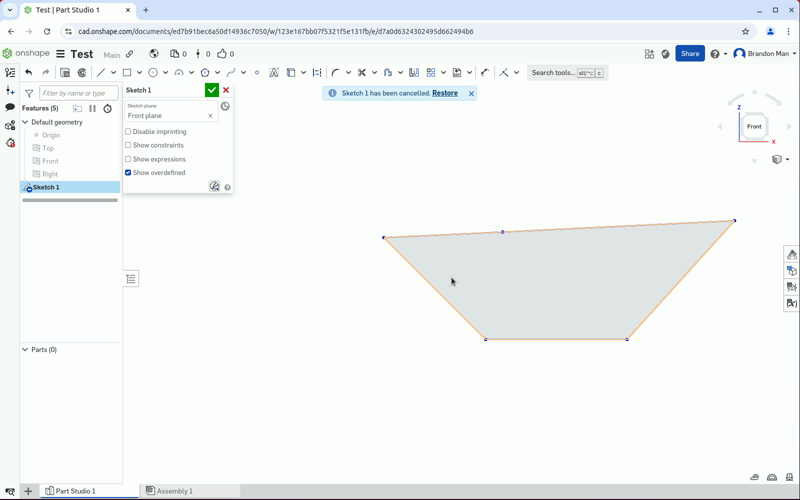
scroll(-6)
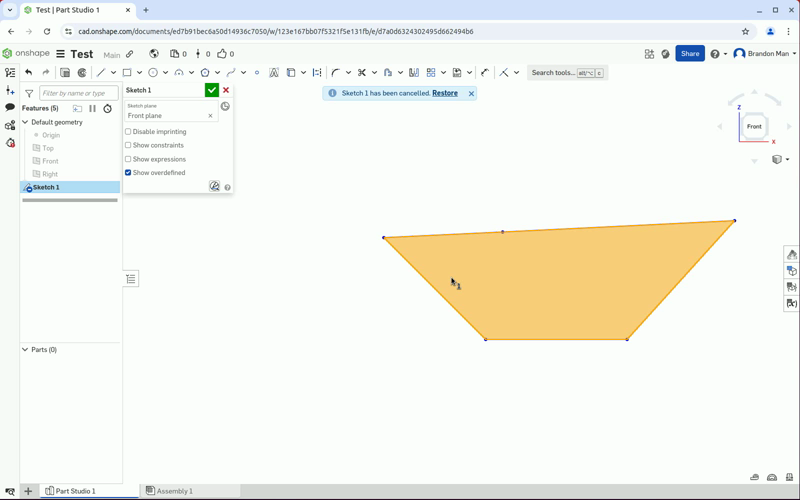
scroll(-6)
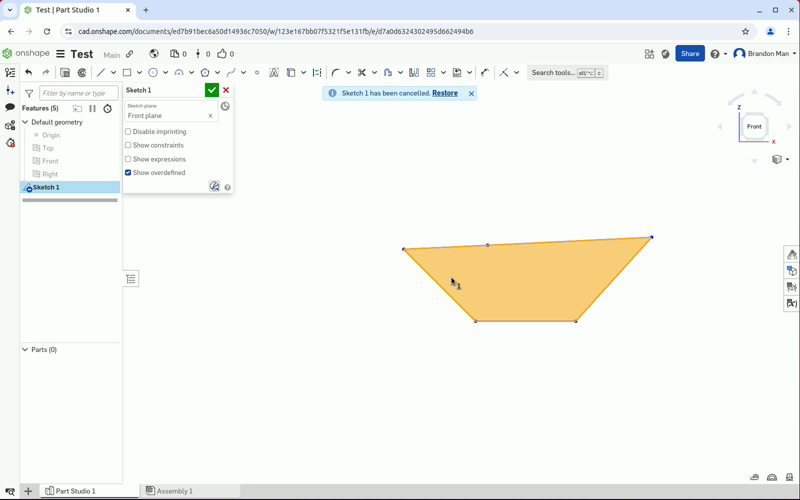
scroll(-6)
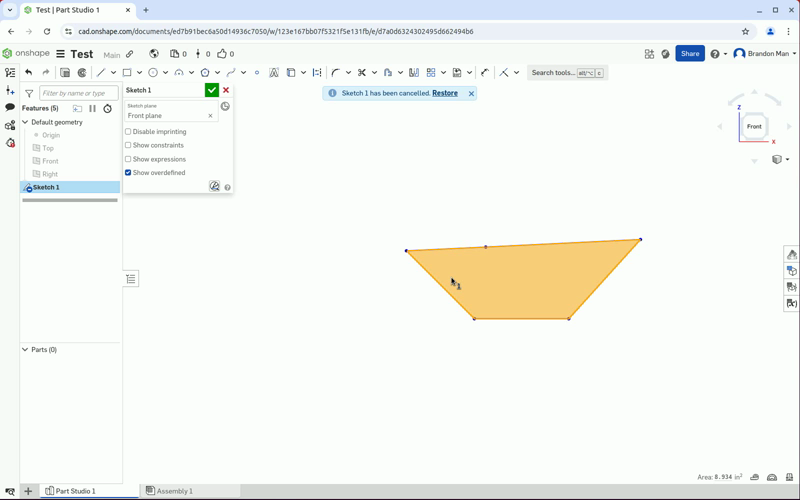
scroll(-6)
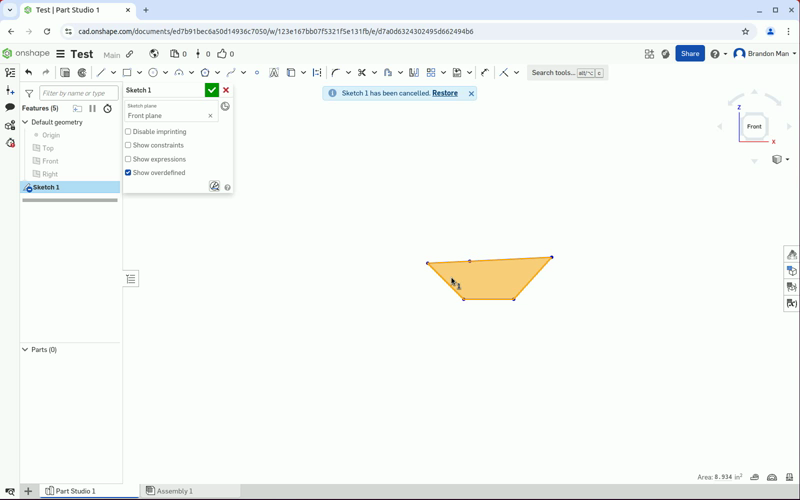
scroll(-6)
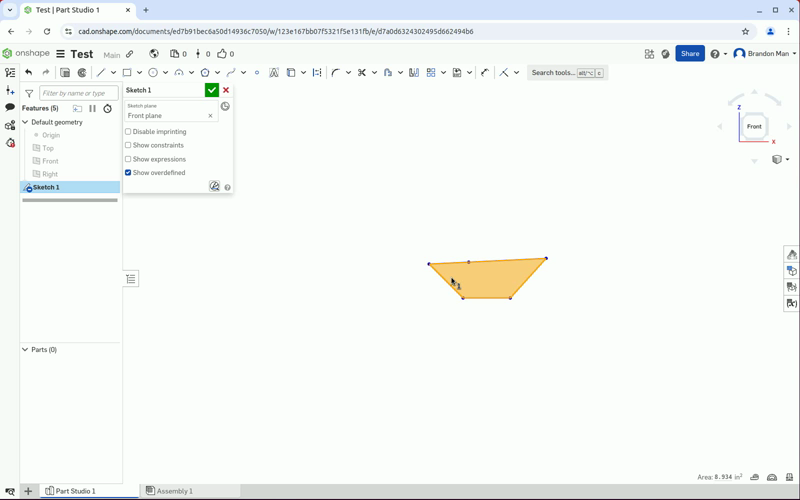
scroll(-6)
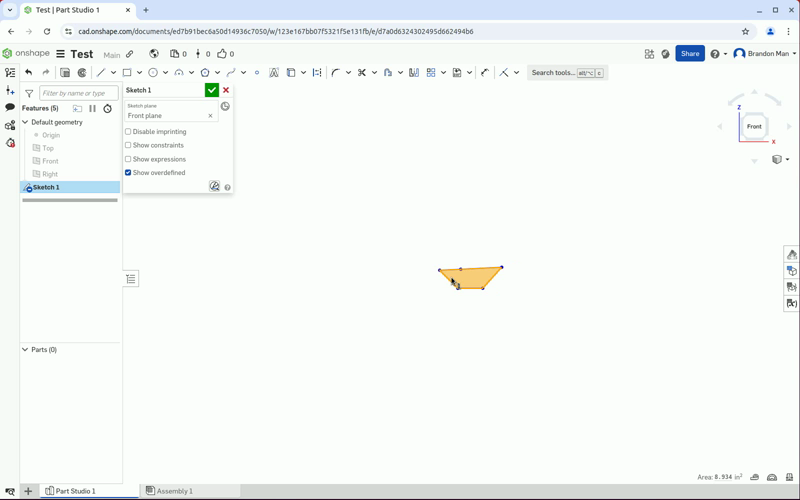
scroll(-6)
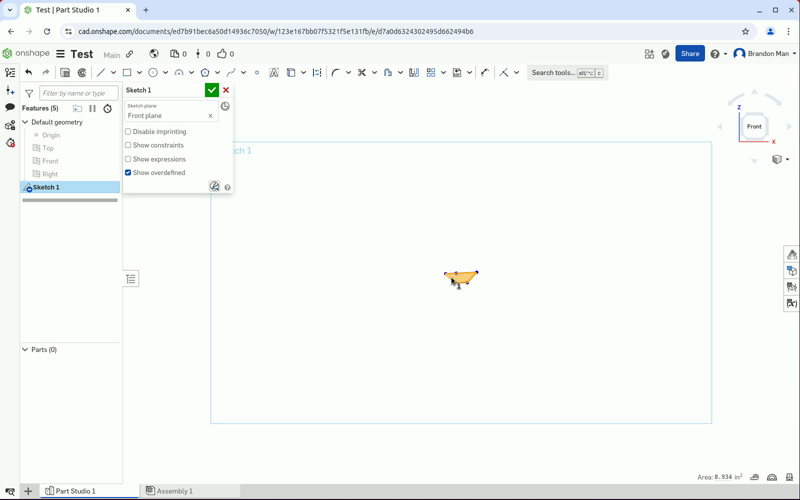
mouse_move(73, 352)
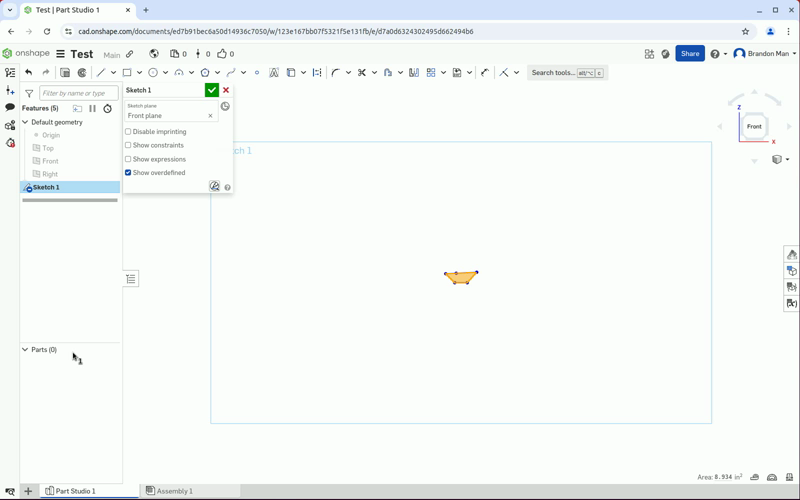
key(shift+y)
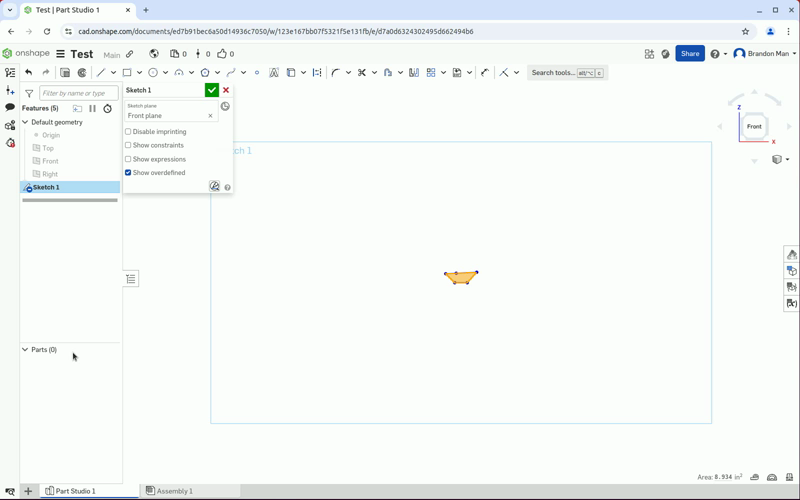
key(shift+e)
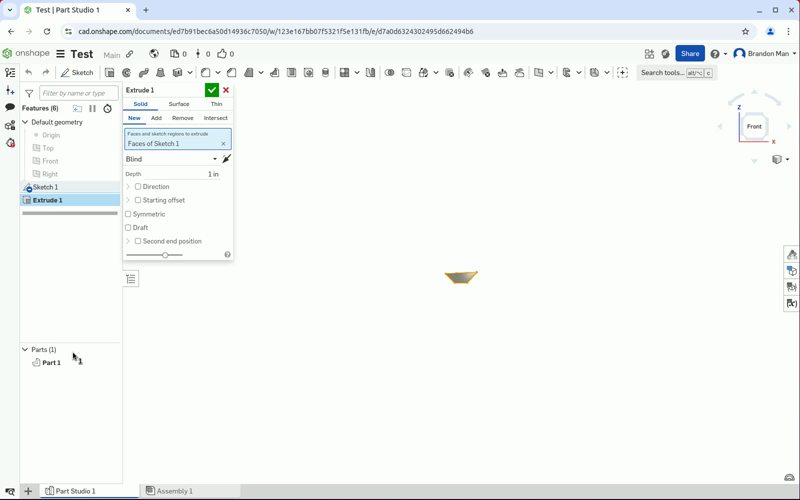
mouse_move(143, 106)
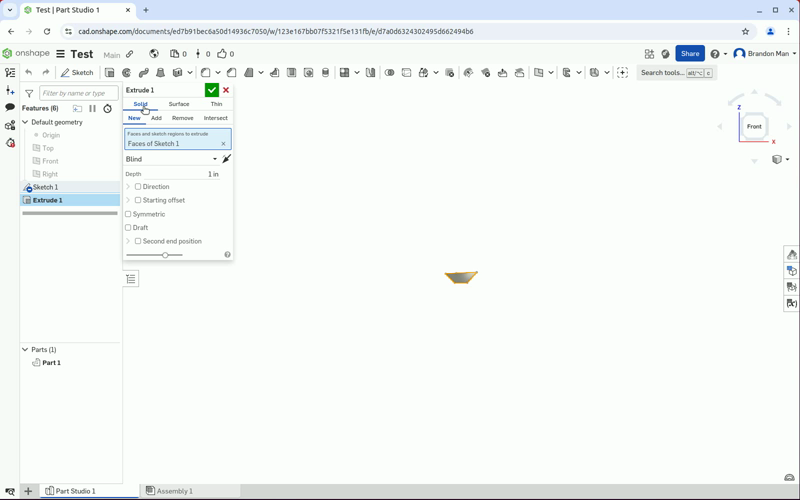
click(143, 106)
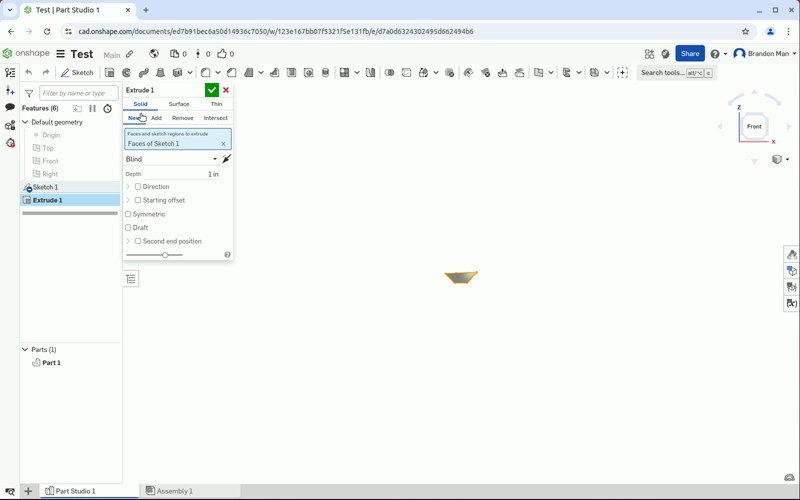
mouse_move(137, 120)
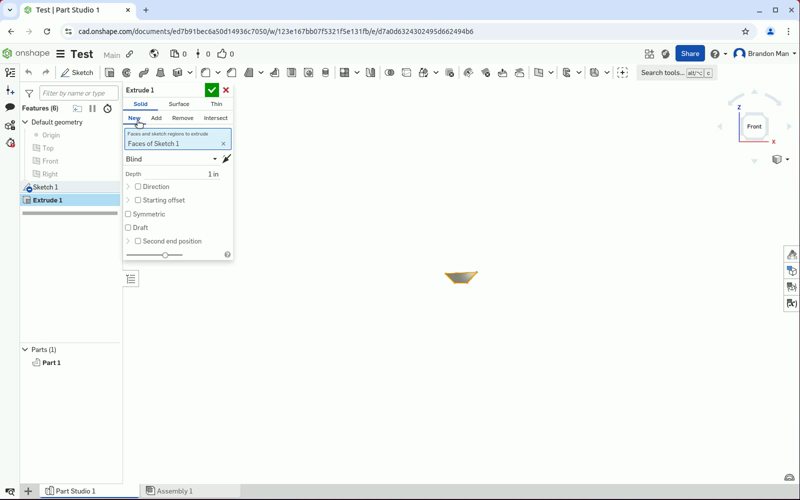
click(137, 120)
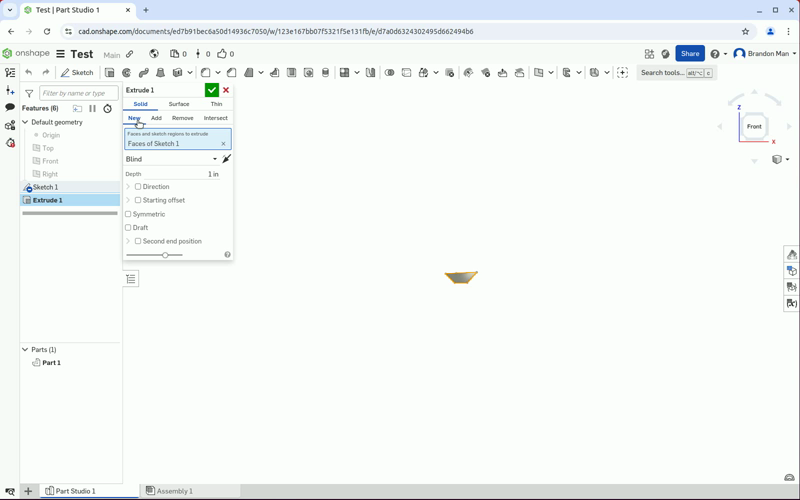
key(tab, 4)
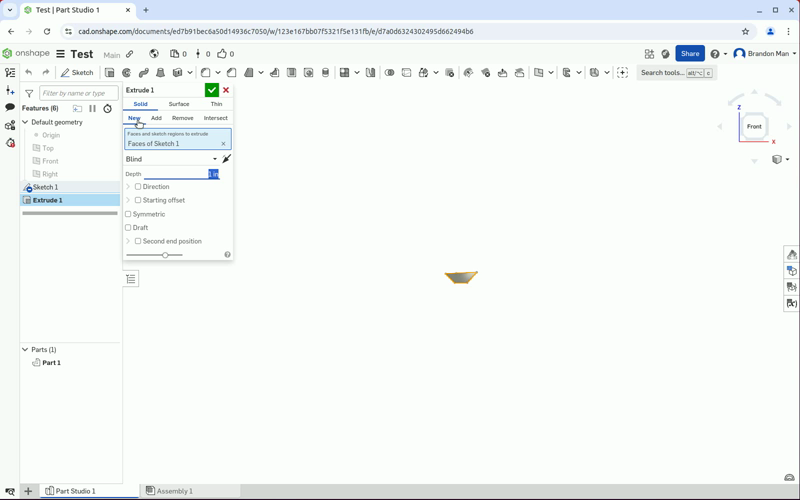
text(23.108)
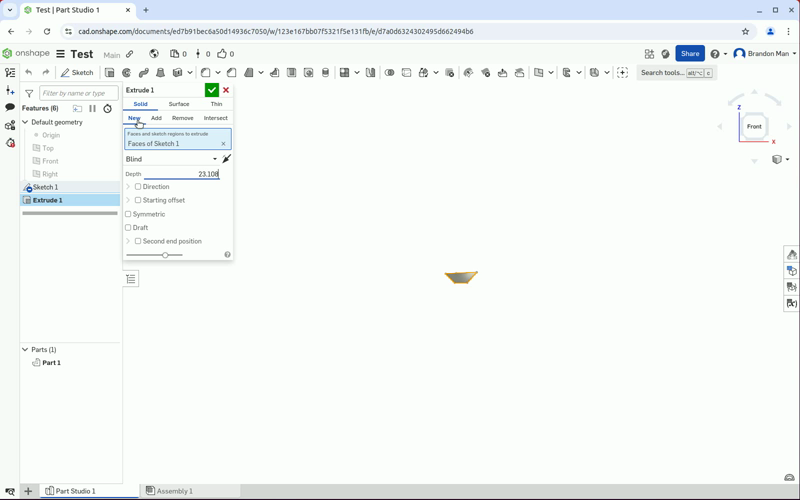
key(enter)
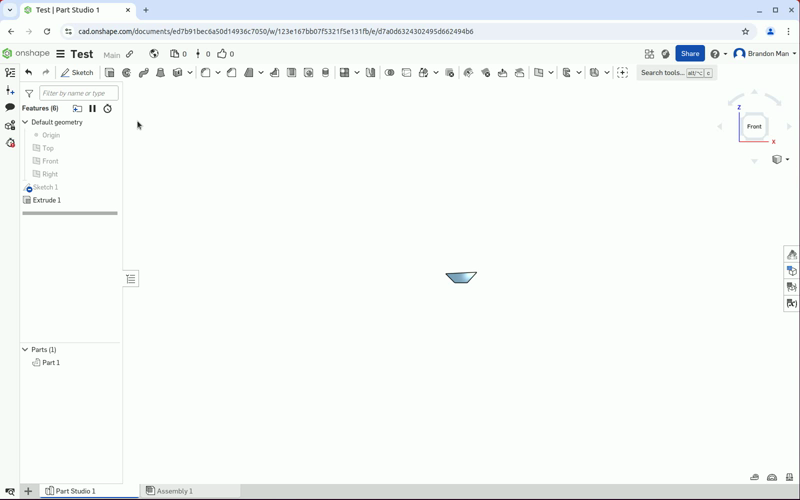
key(shift+h)
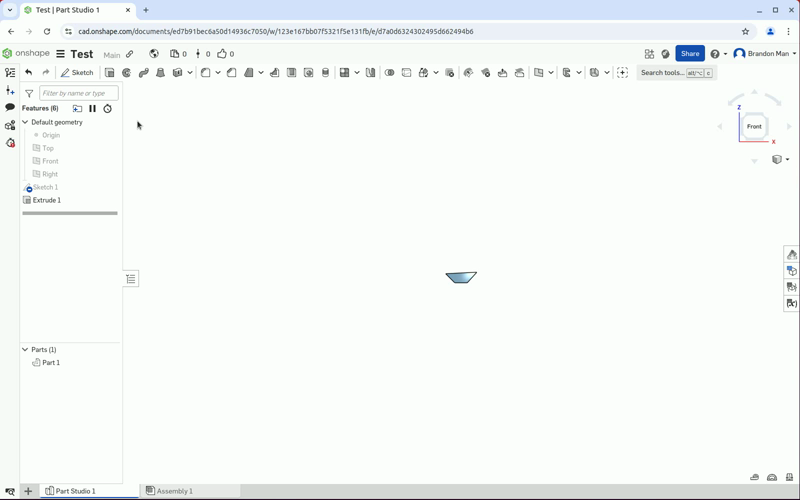
key(shift+h)
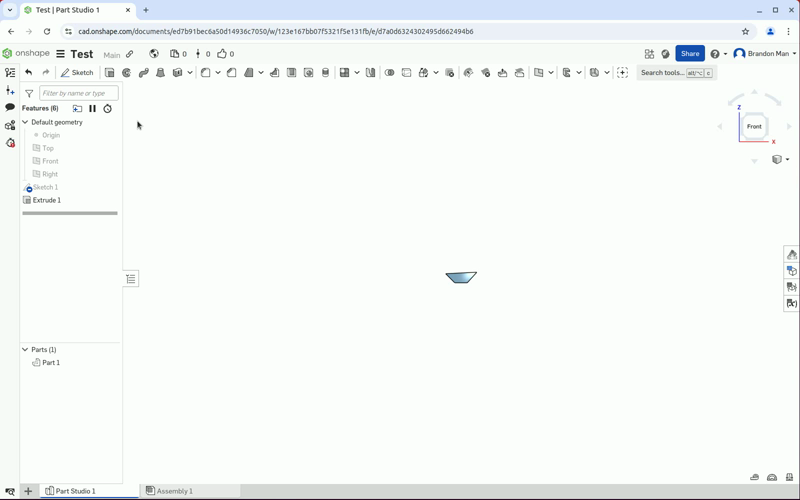
mouse_move(73, 189)
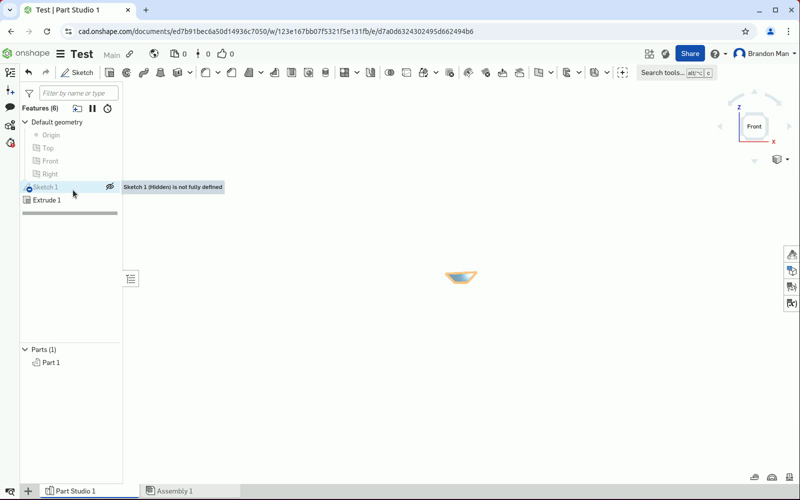
click(73, 189)
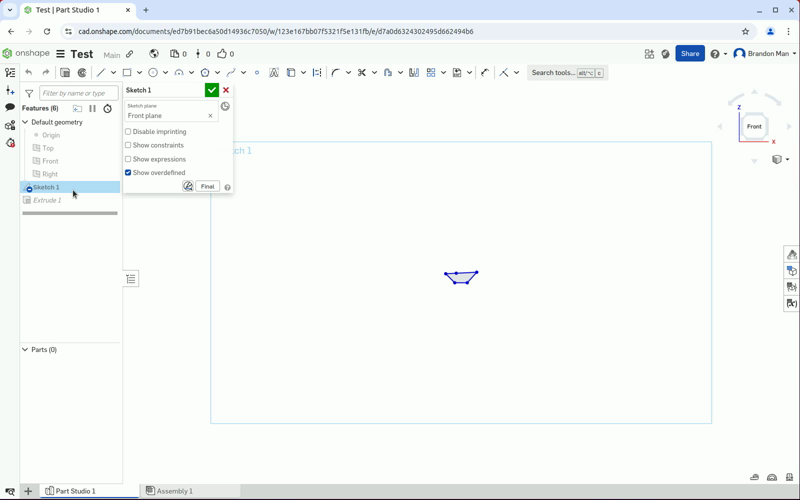
mouse_move(229, 92)
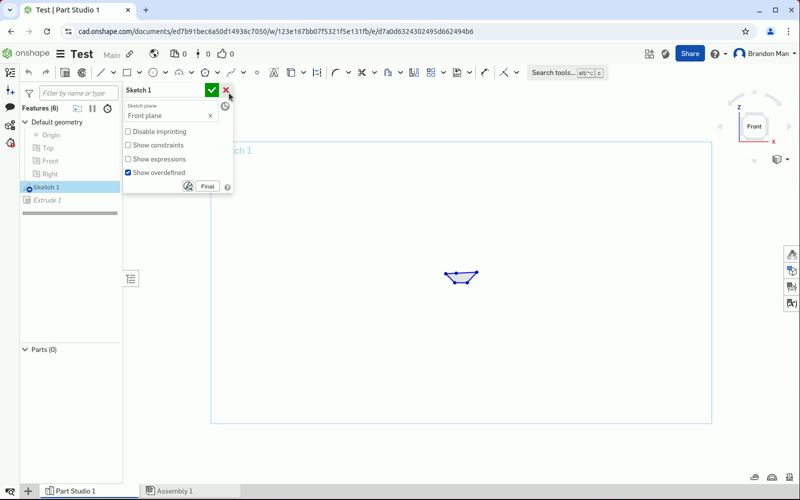
click(229, 92)
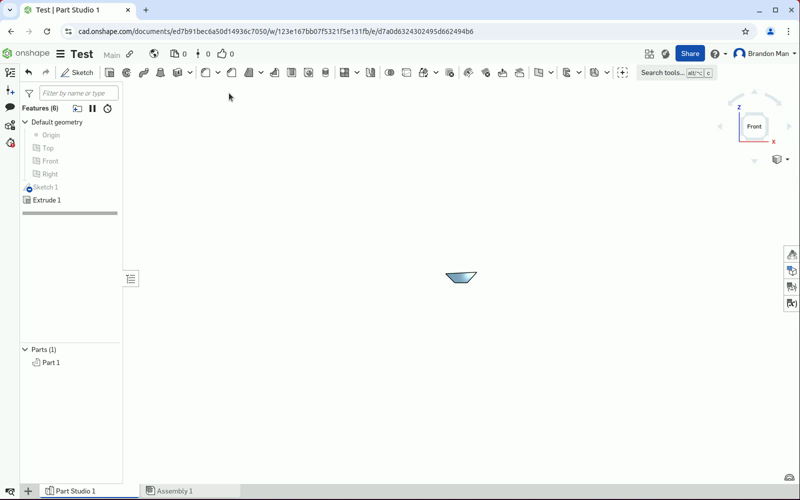
mouse_move(73, 352)
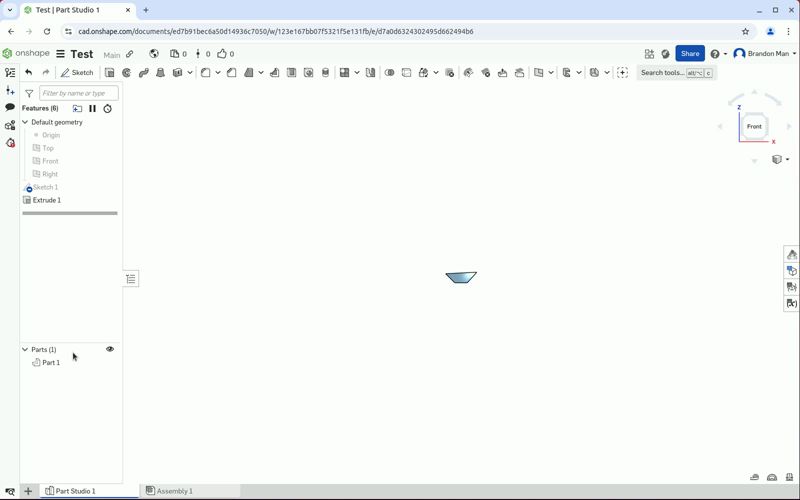
key(y)
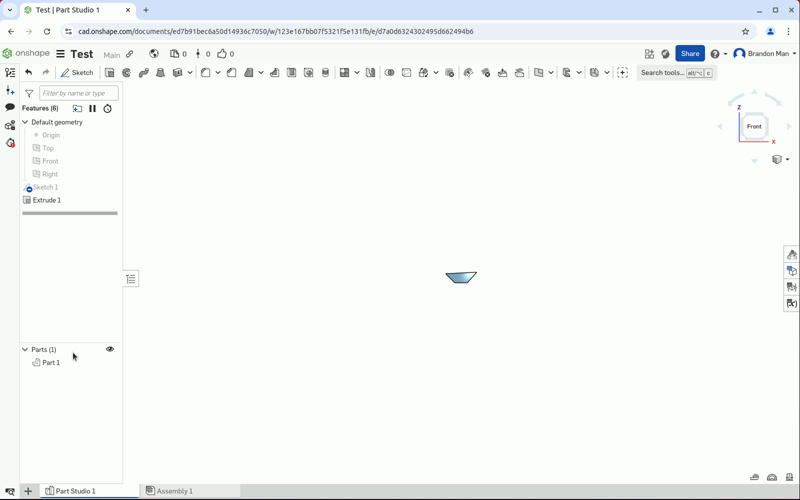
key(shift+p)
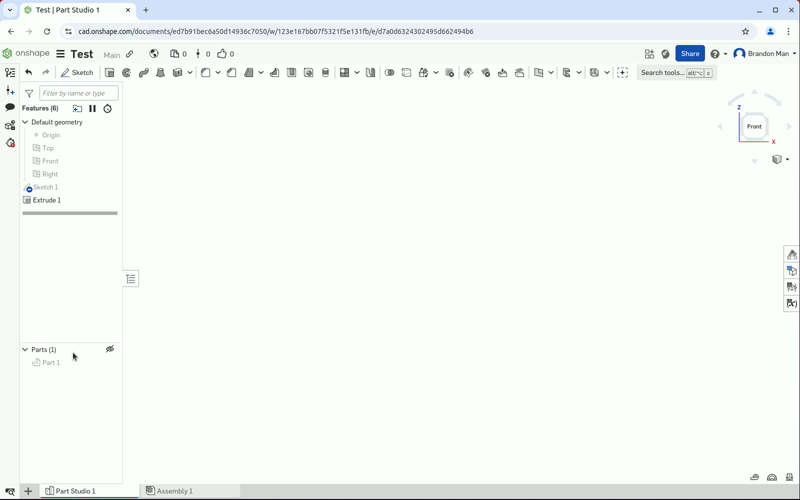
key(space)
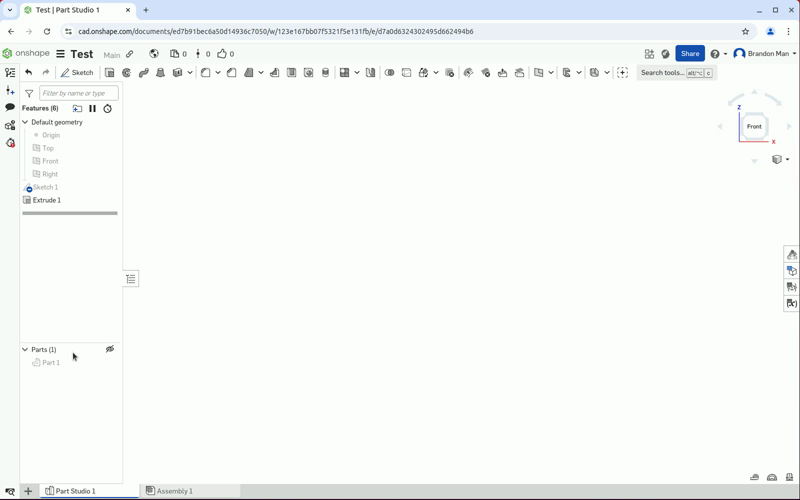
key_down(shift)
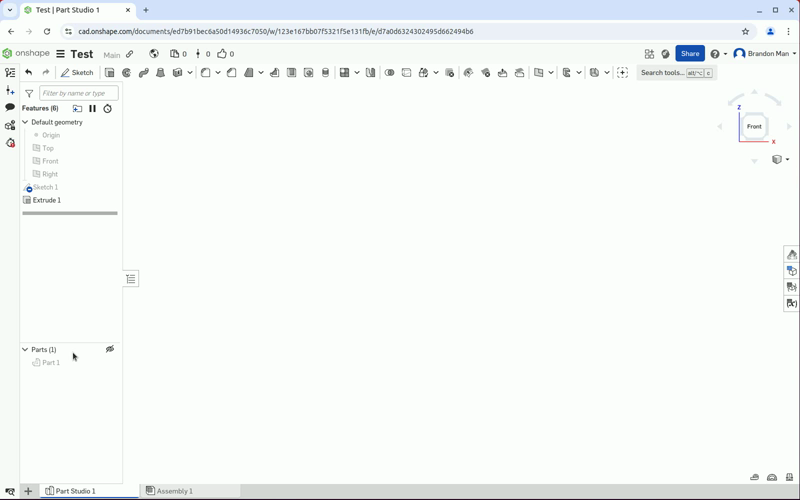
key(left)
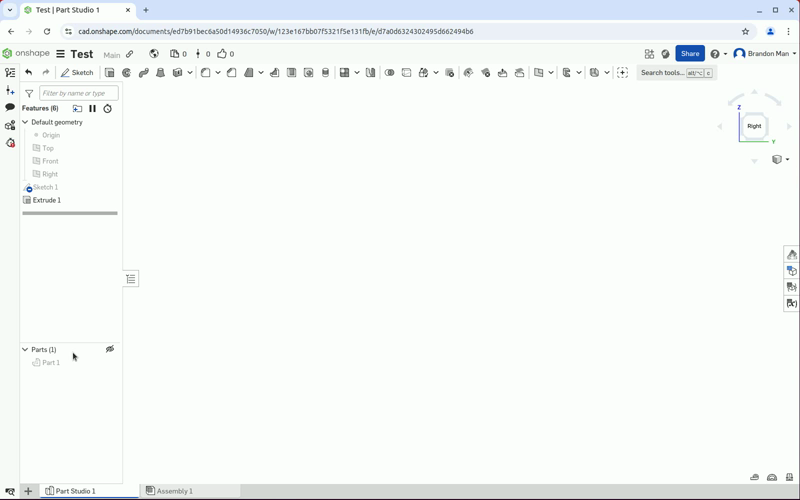
key_up(shift)
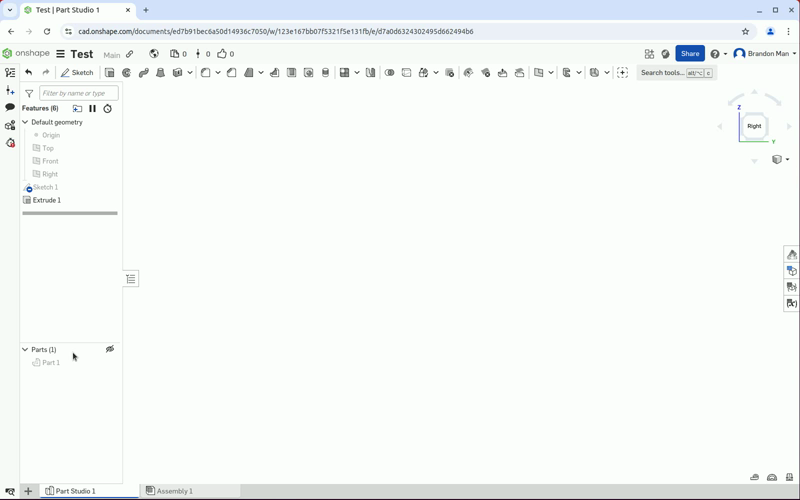
mouse_move(73, 352)
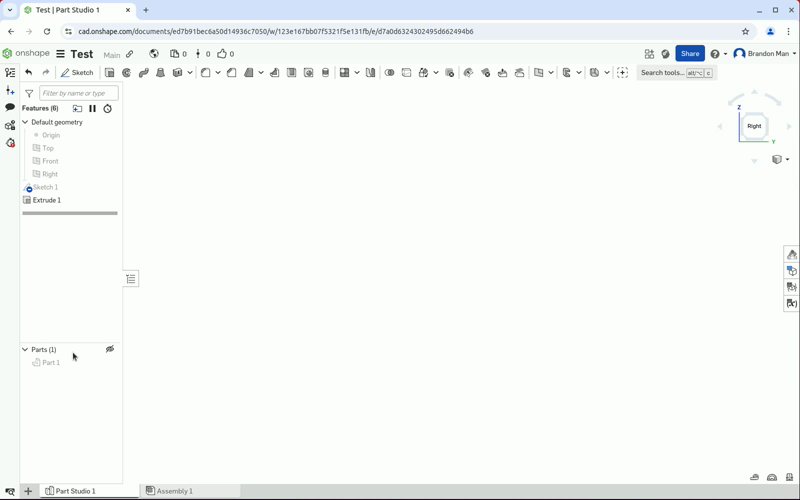
key(shift+y)
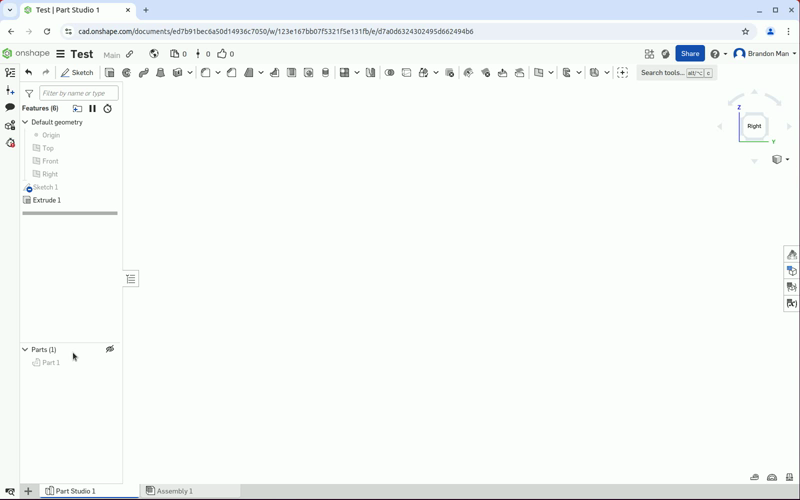
key(shift+s)
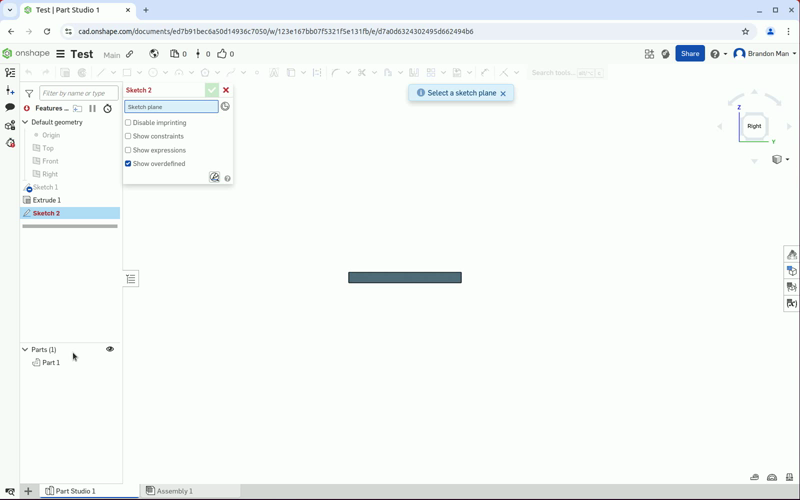
mouse_move(73, 176)
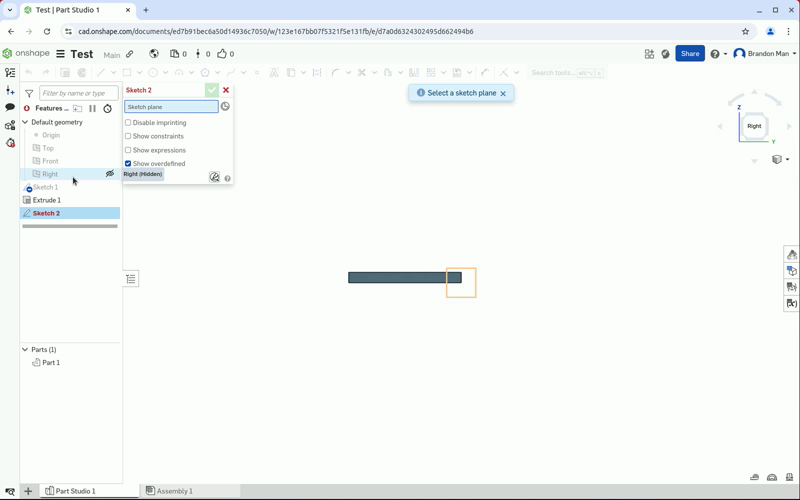
click(73, 176)
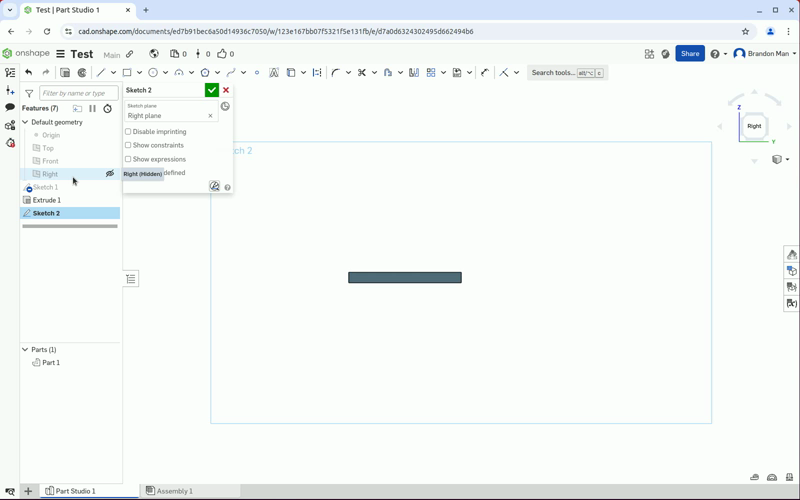
mouse_move(73, 352)
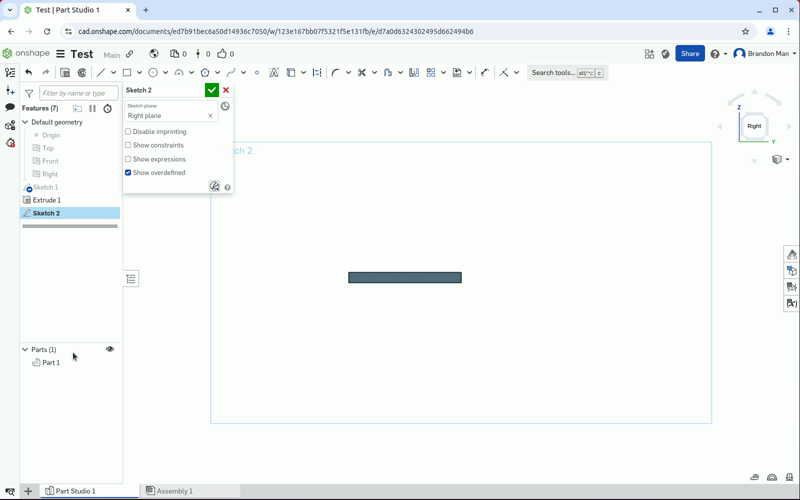
key(y)
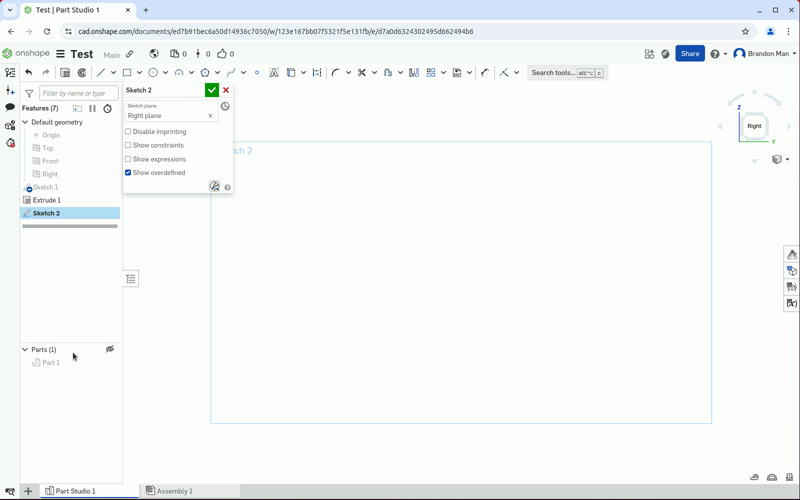
key(c)
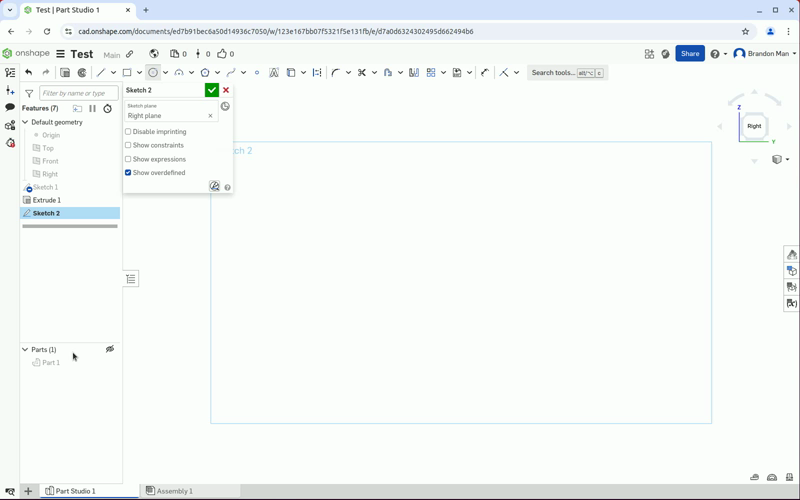
key_down(shift)
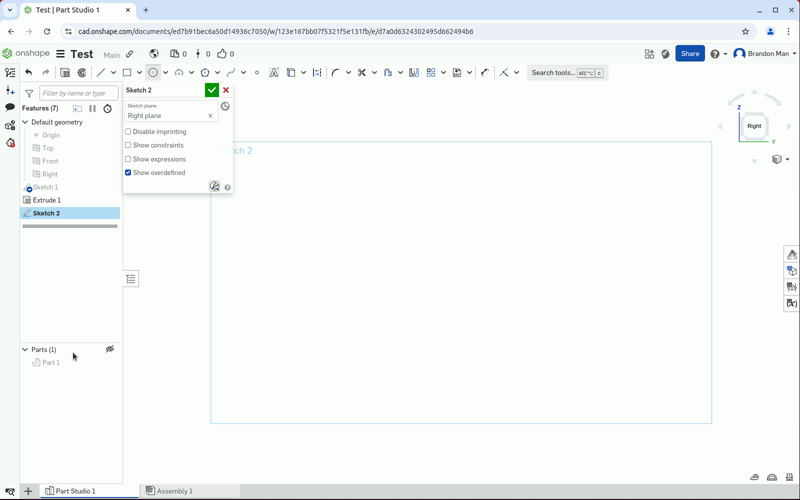
mouse_move(460, 281)
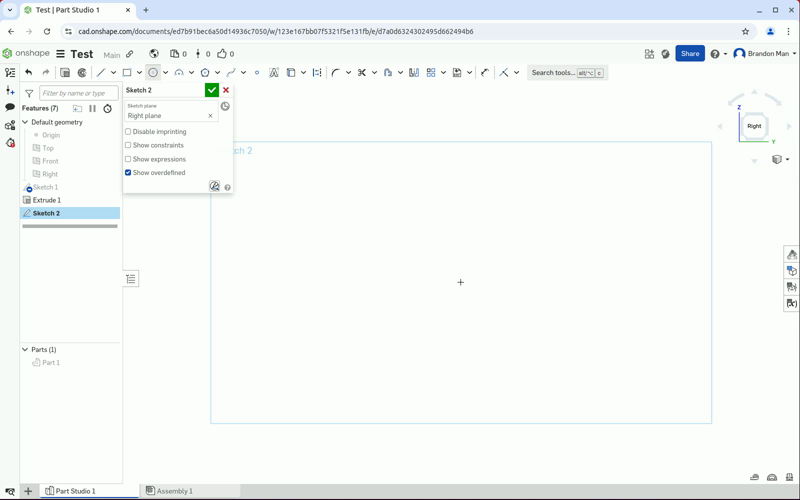
click(460, 281)
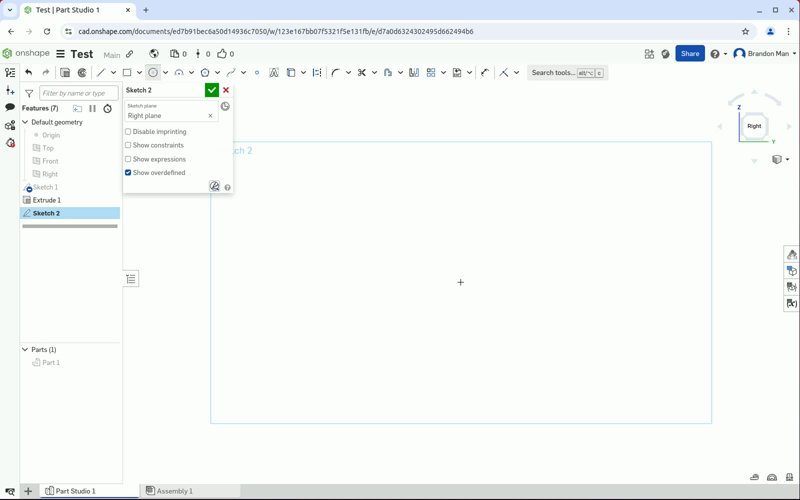
key_up(shift)
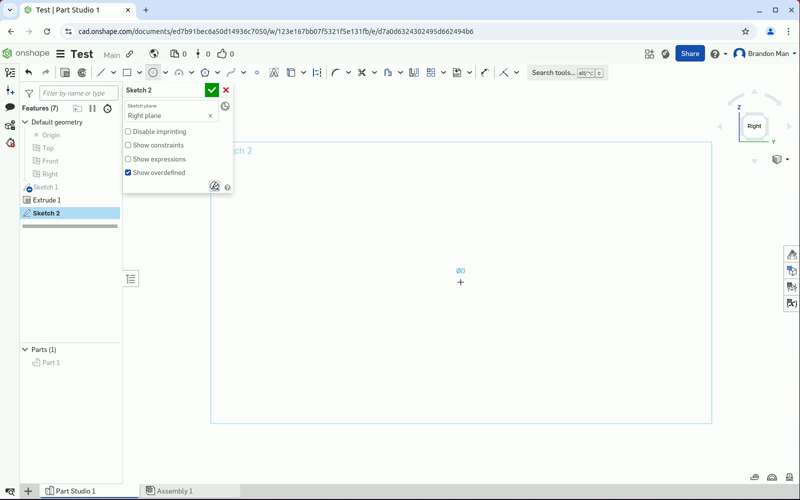
mouse_move(479, 281)
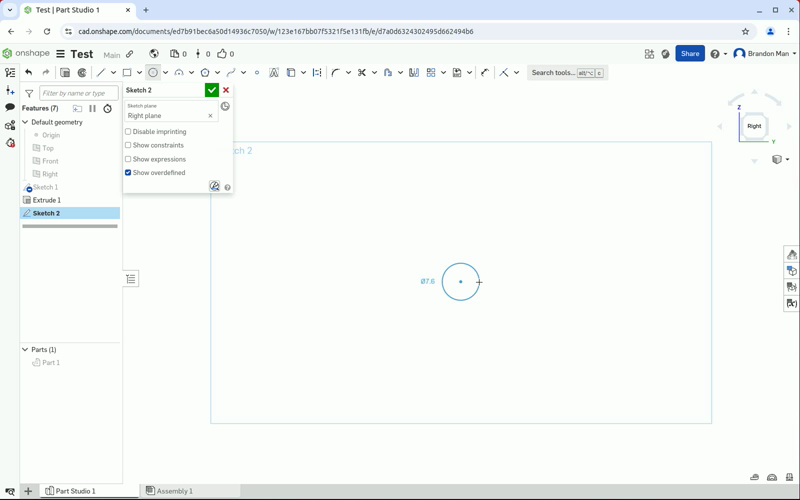
click(479, 281)
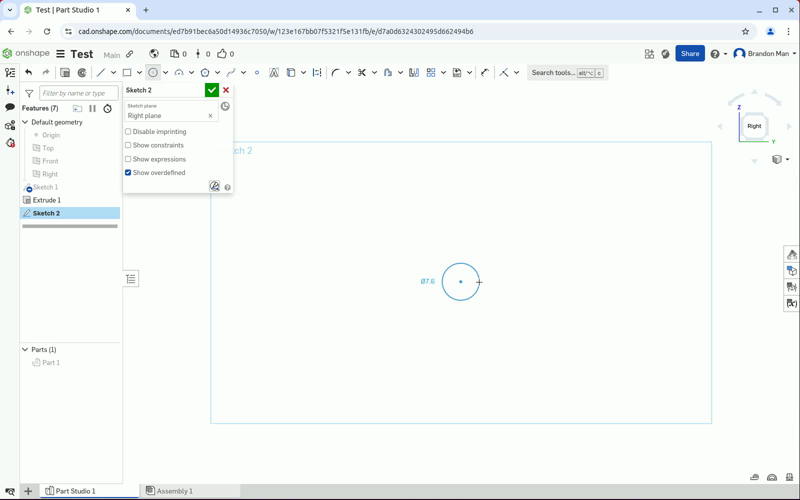
key(esc)
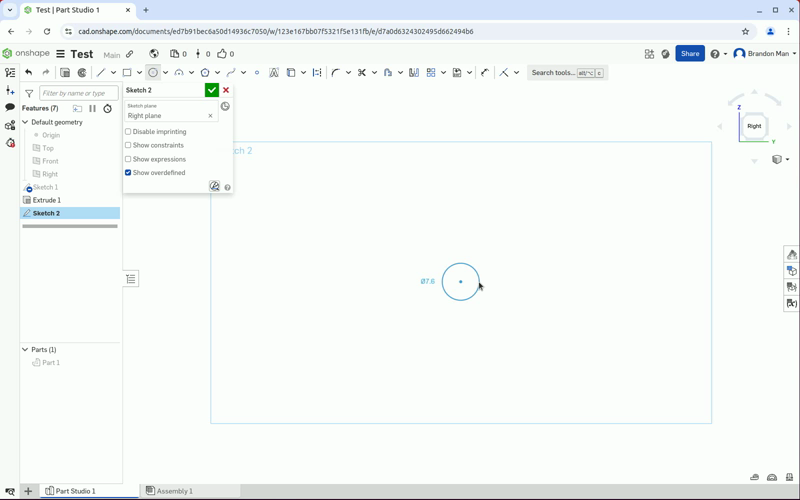
mouse_move(464, 291)
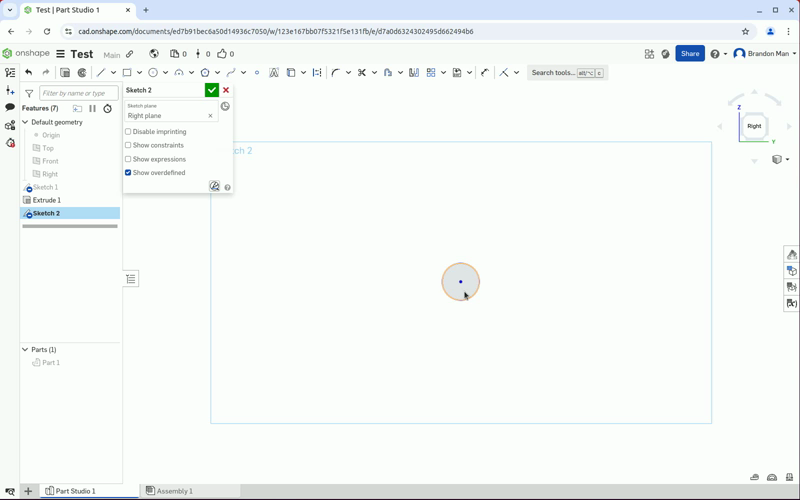
scroll(6)
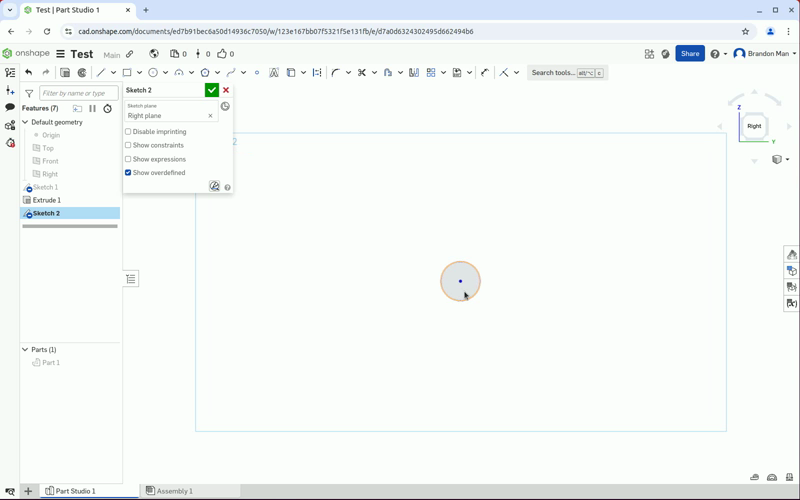
scroll(6)
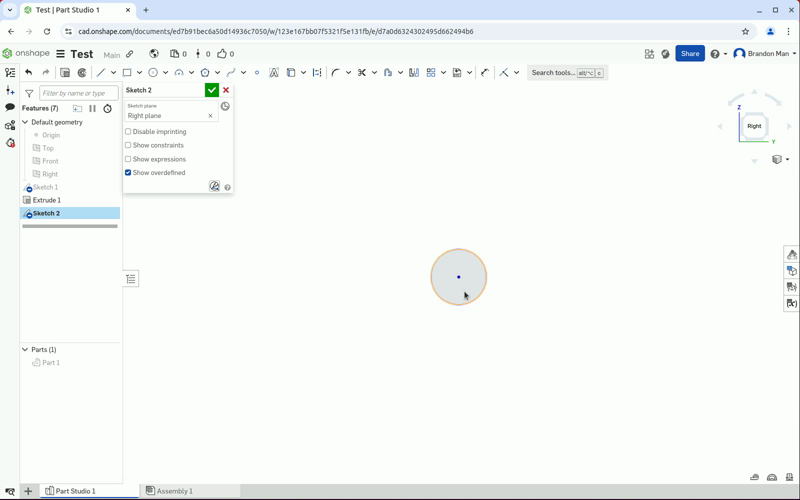
scroll(6)
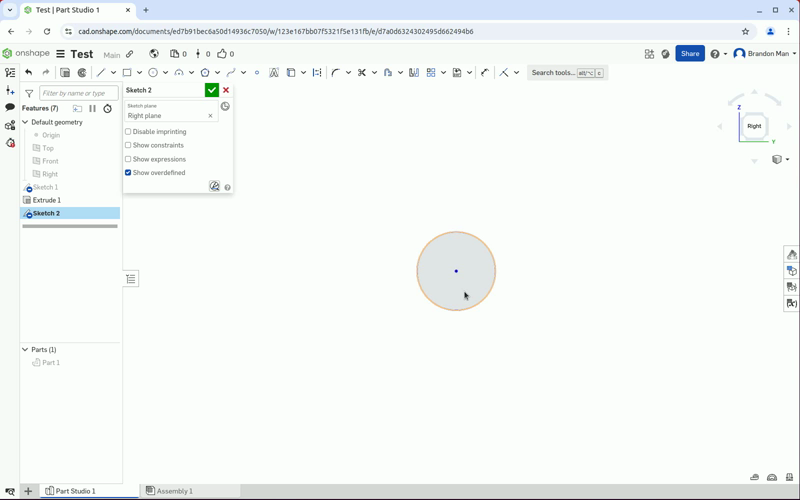
scroll(6)
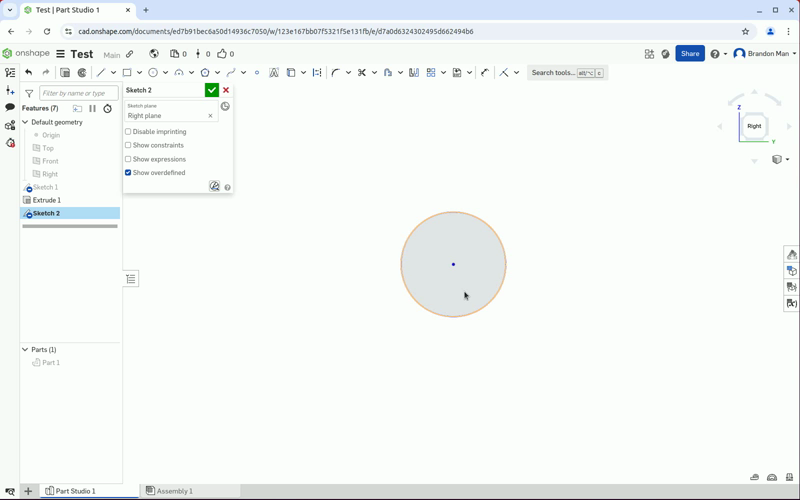
scroll(6)
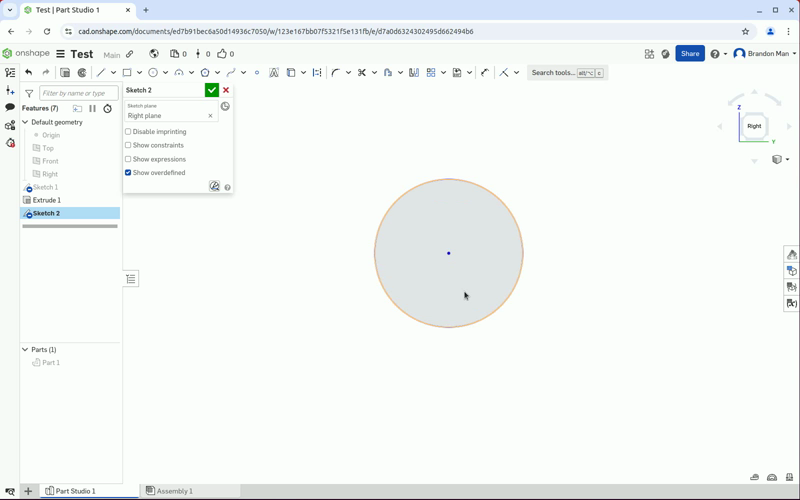
scroll(6)
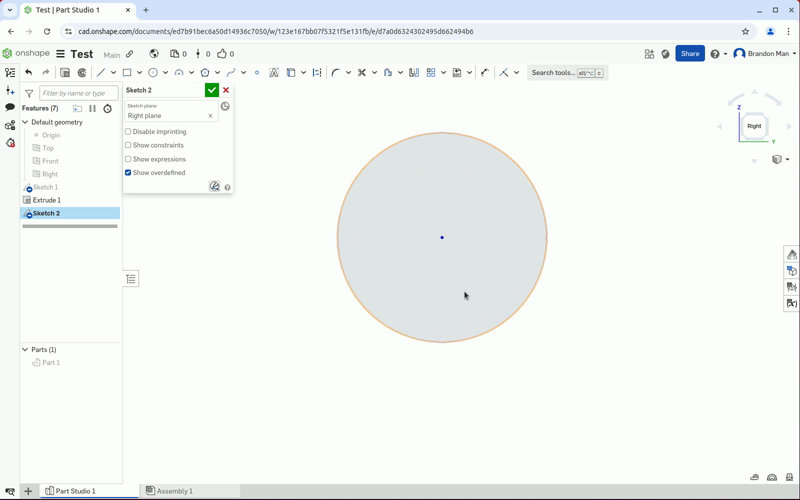
scroll(6)
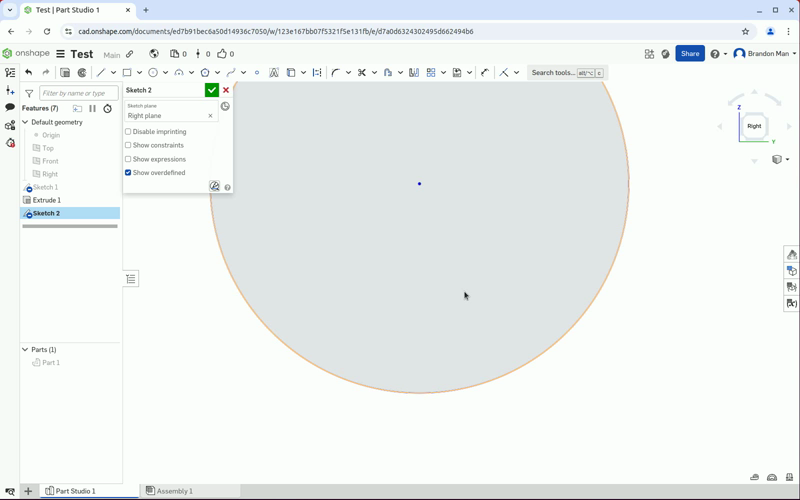
click(464, 291)
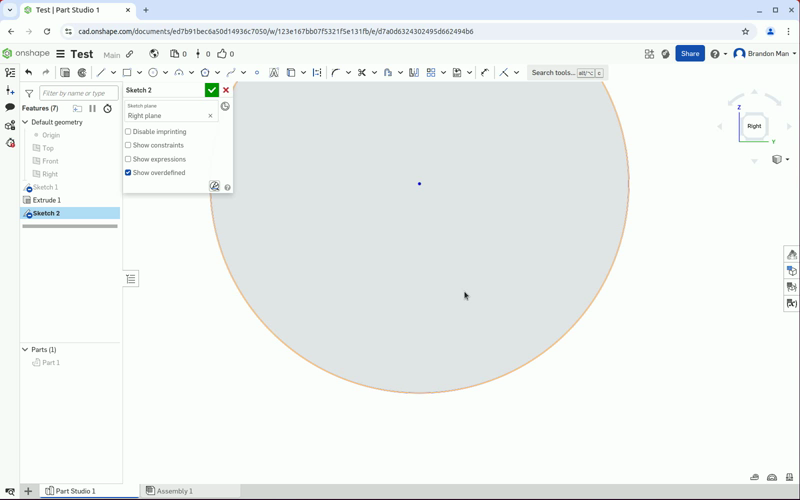
scroll(-6)
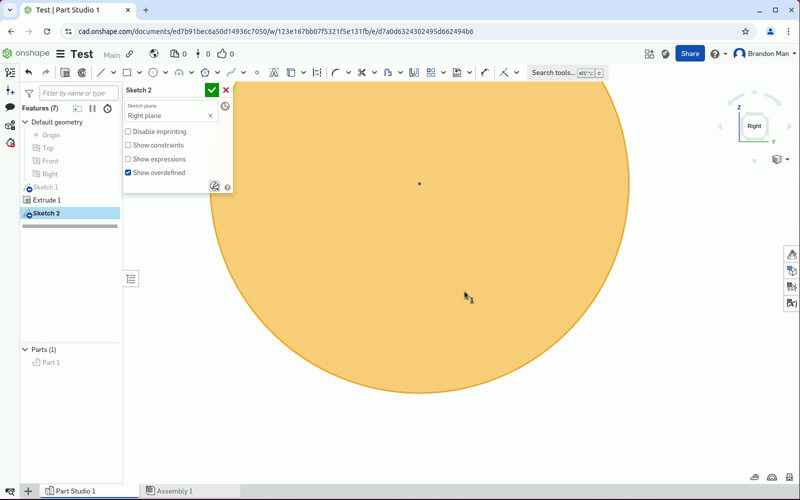
scroll(-6)
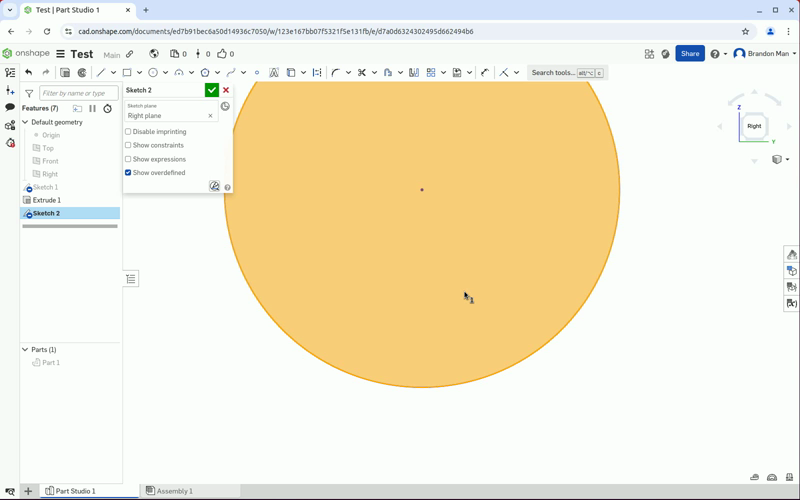
scroll(-6)
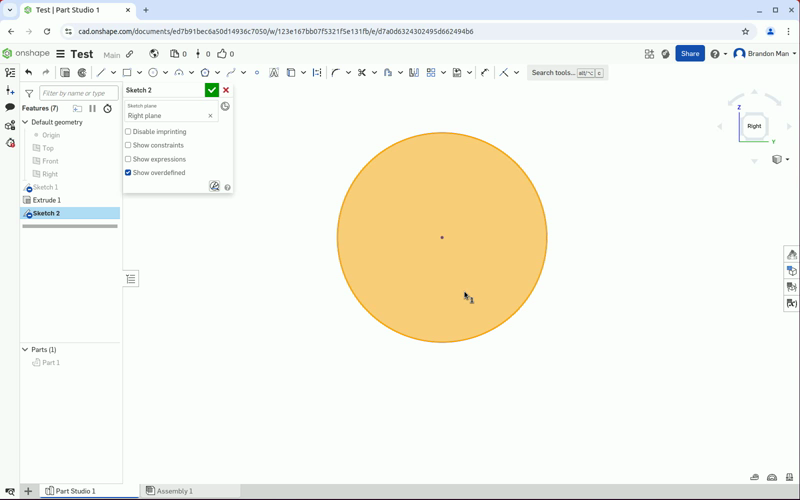
scroll(-6)
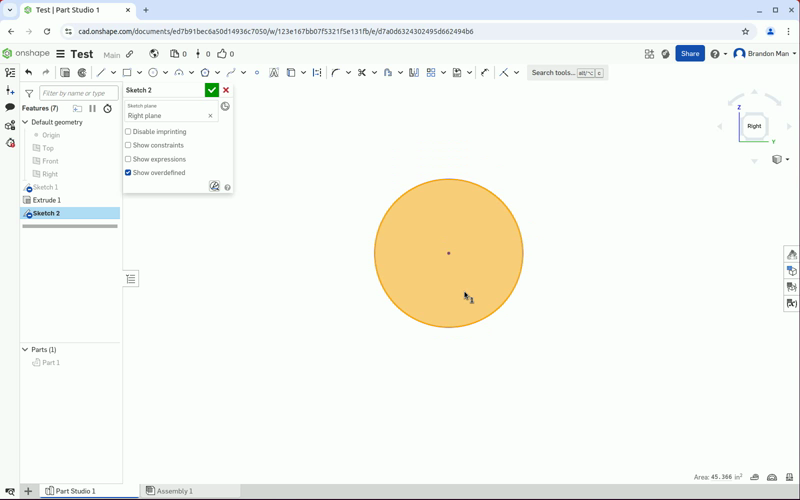
scroll(-6)
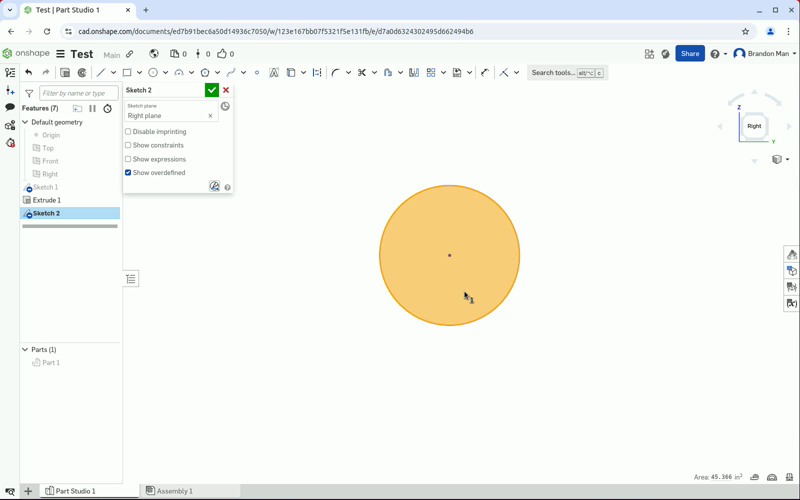
scroll(-6)
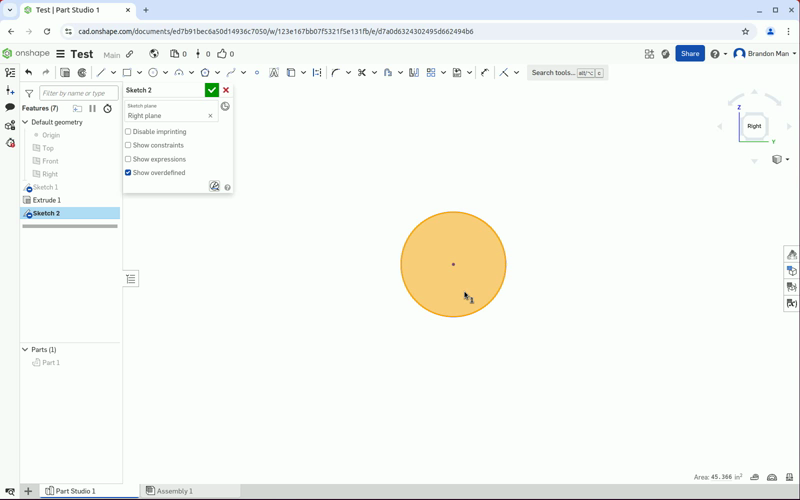
scroll(-6)
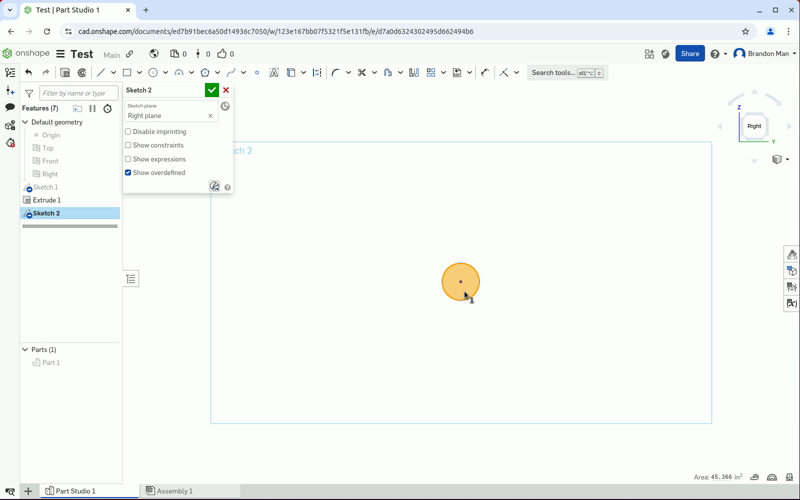
mouse_move(73, 352)
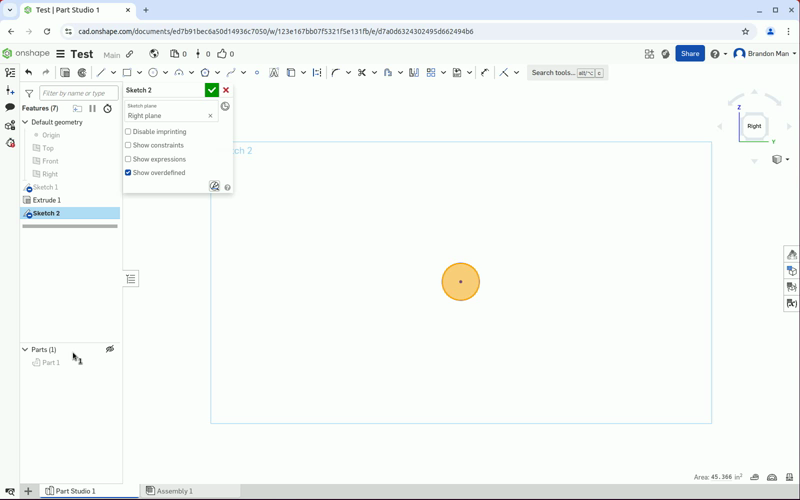
key(shift+y)
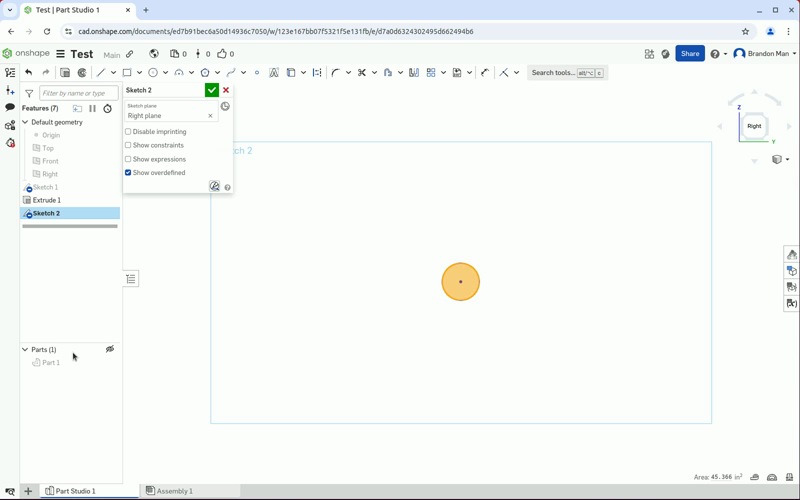
key(shift+e)
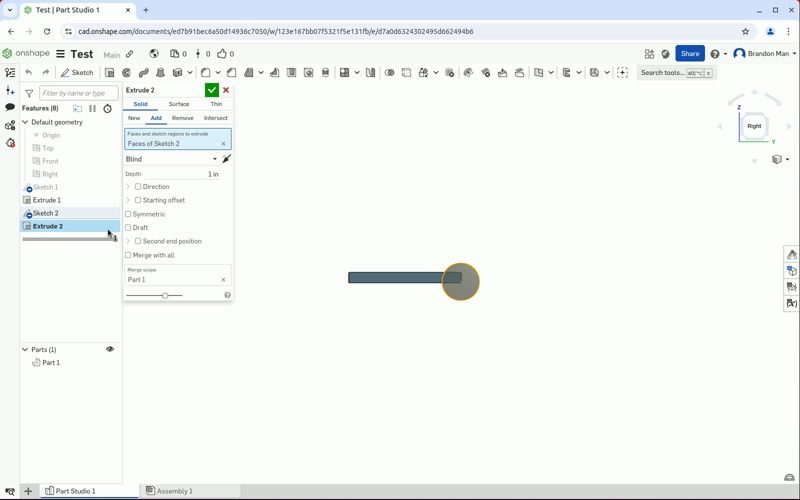
mouse_move(143, 106)
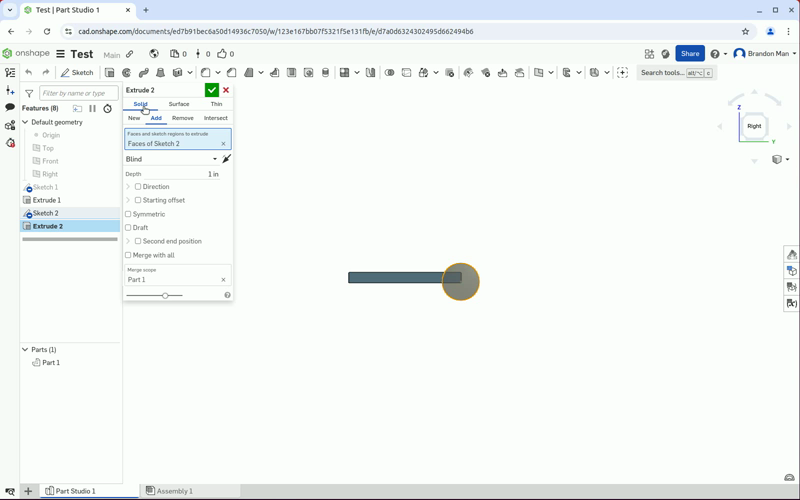
click(143, 106)
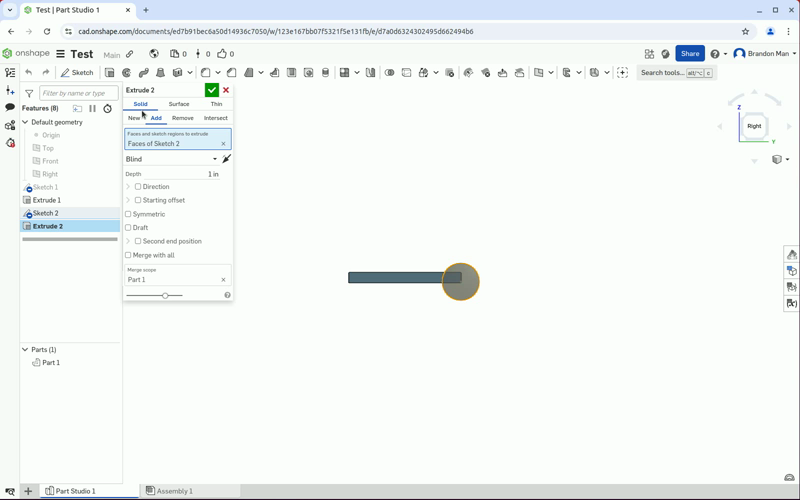
mouse_move(137, 120)
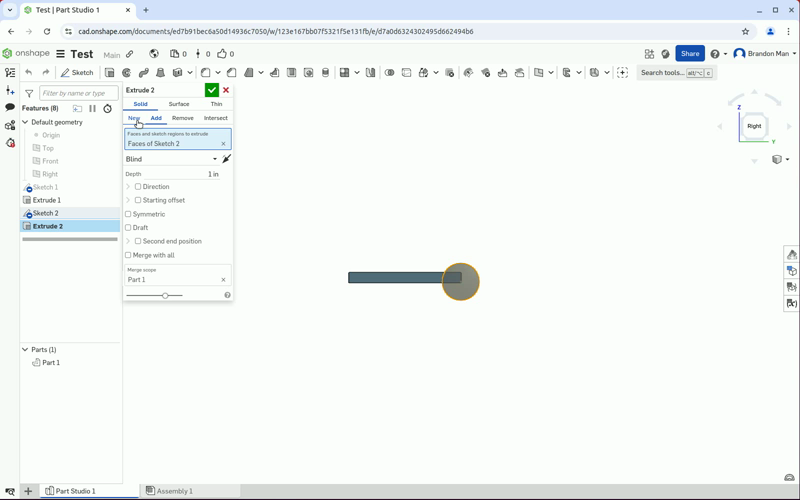
click(137, 120)
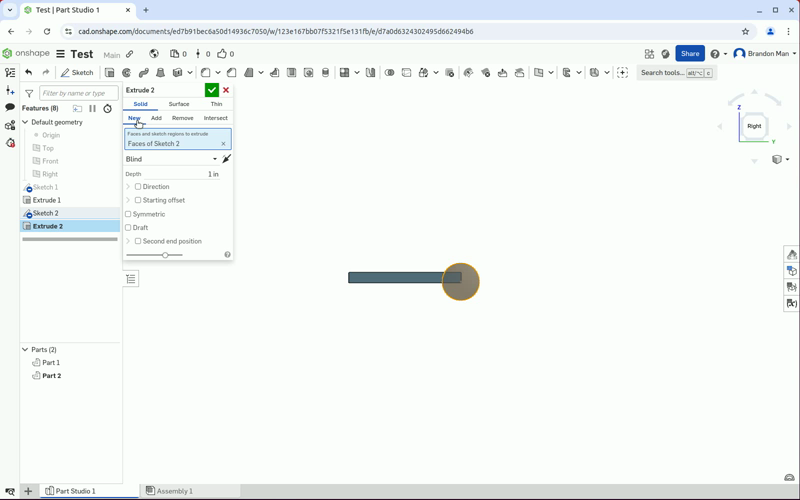
key(tab, 4)
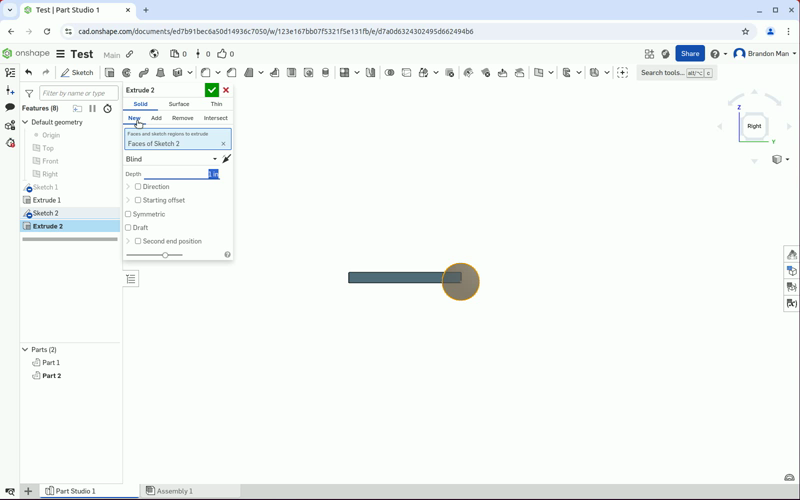
text(3.611)
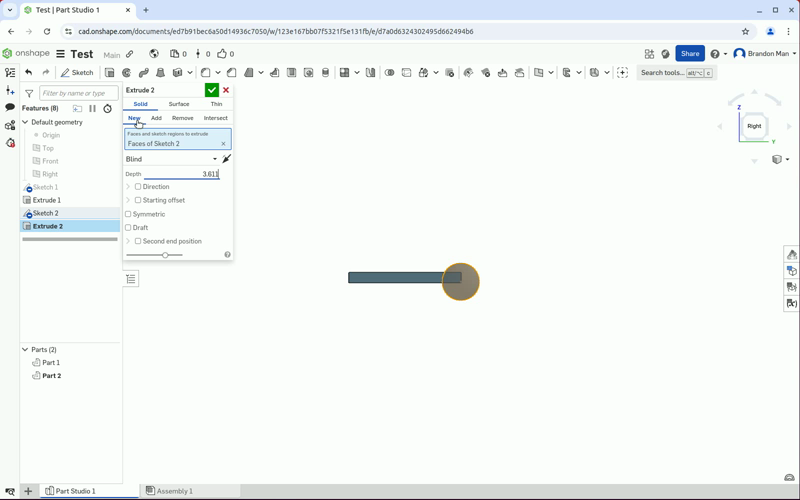
key(enter)
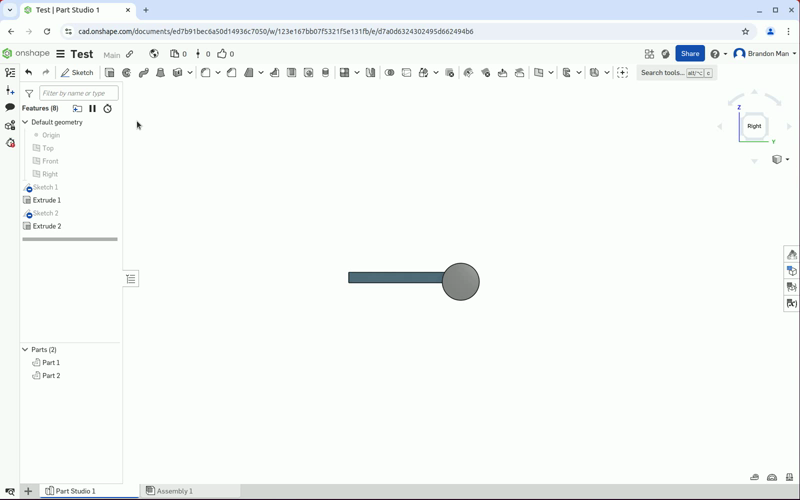
key(shift+h)
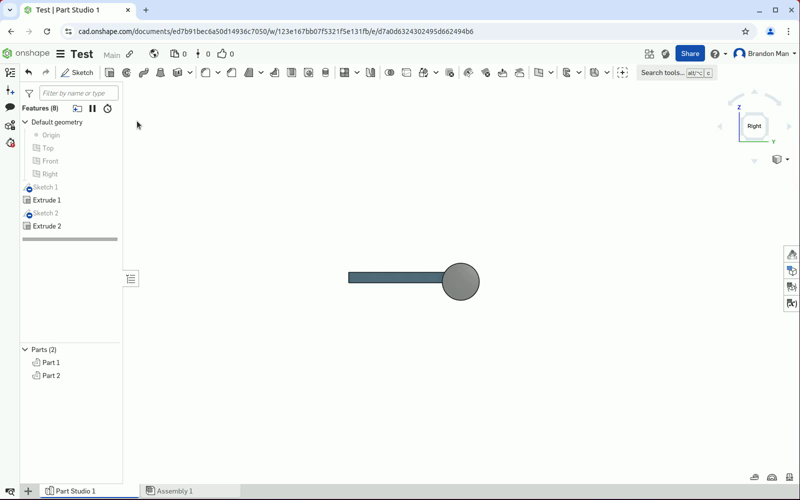
key(shift+h)
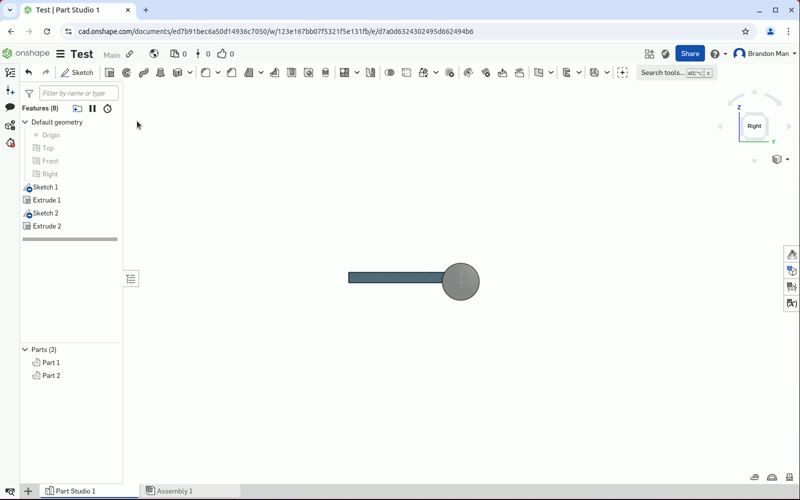
key(shift+7)
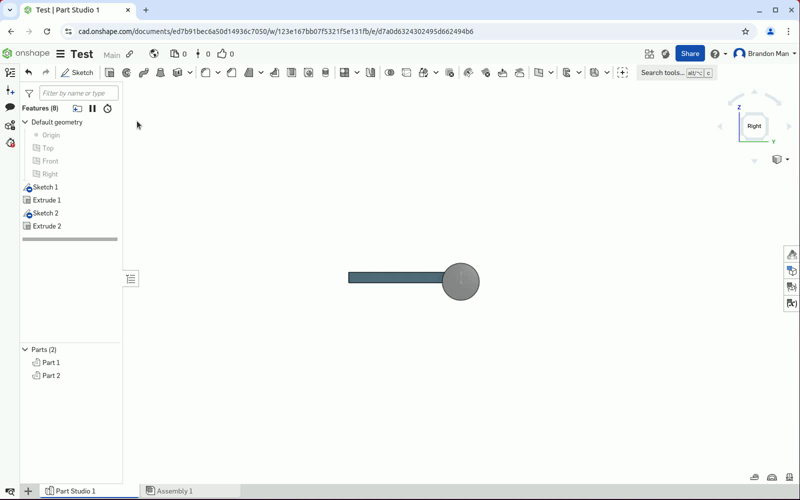
key(right, 2)
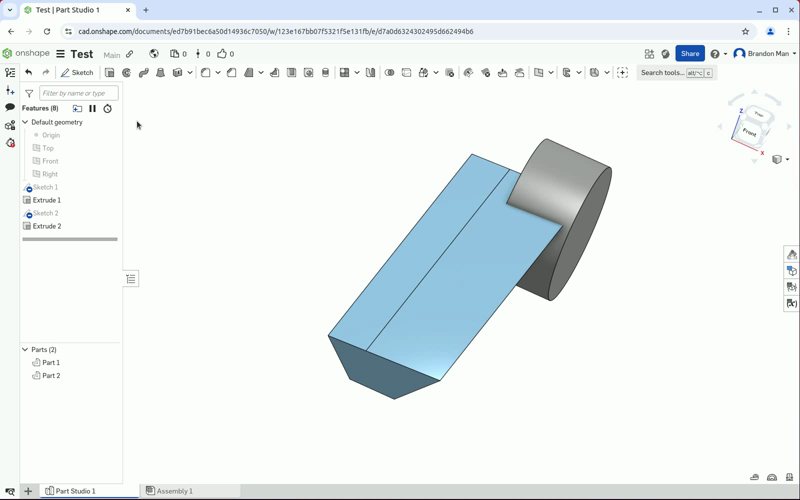
key(down, 2)
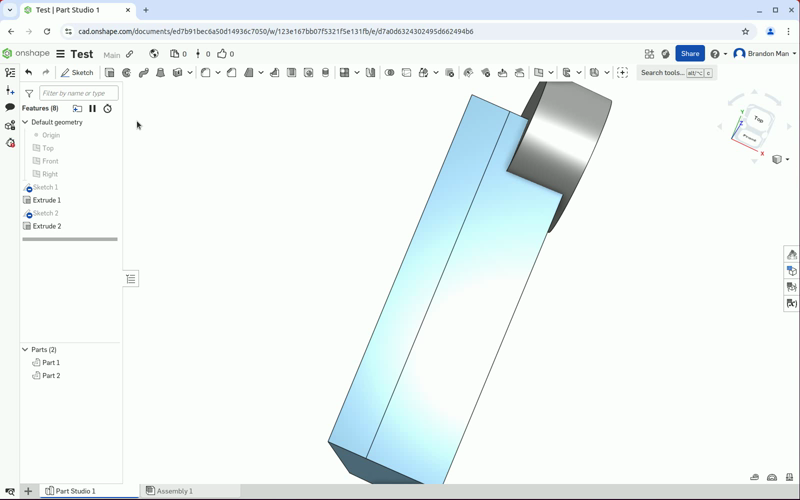
key(up, 2)
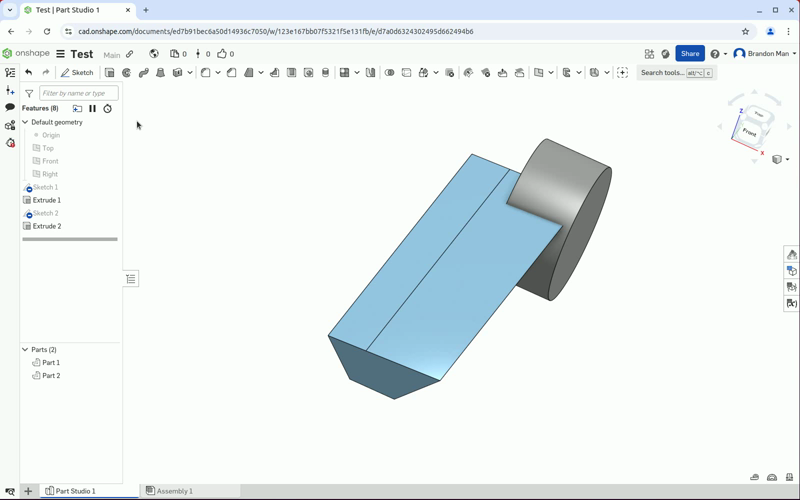
key(left, 2)
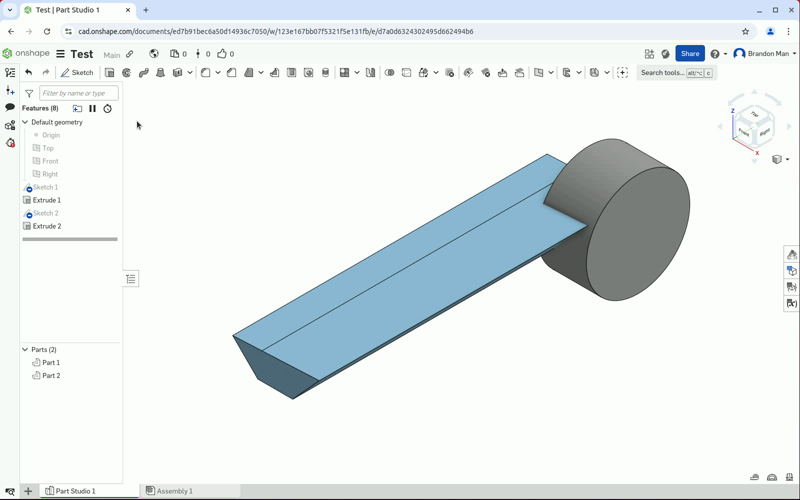
mouse_move(73, 189)
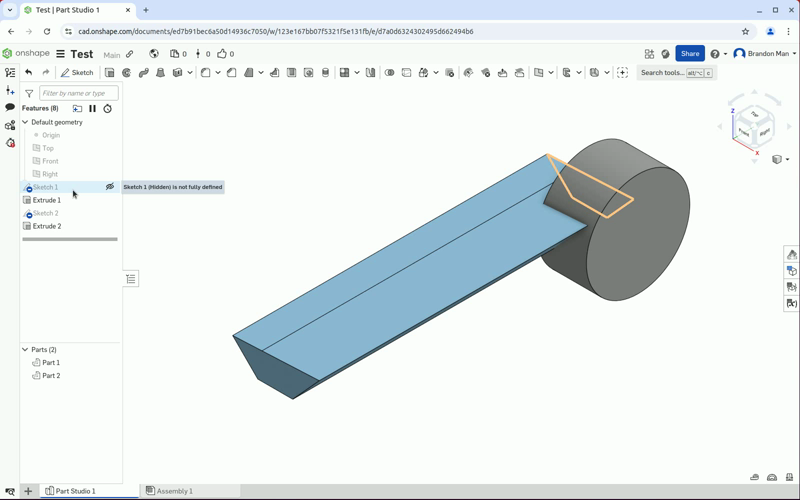
click(73, 189)